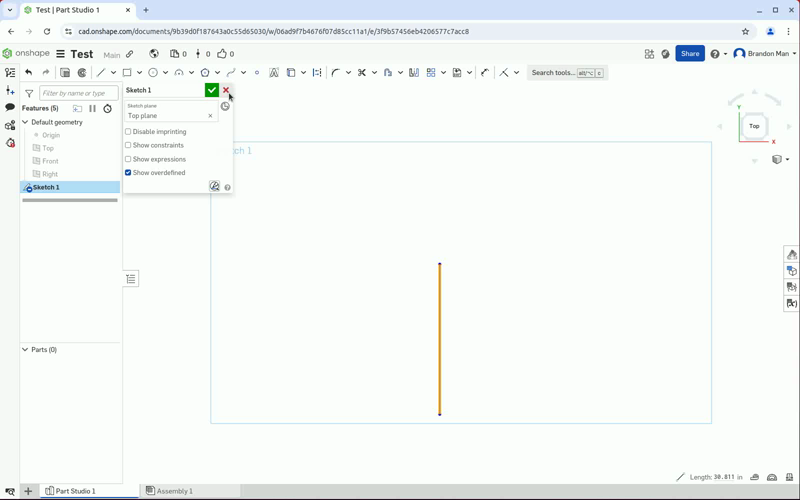
key(shift+h)
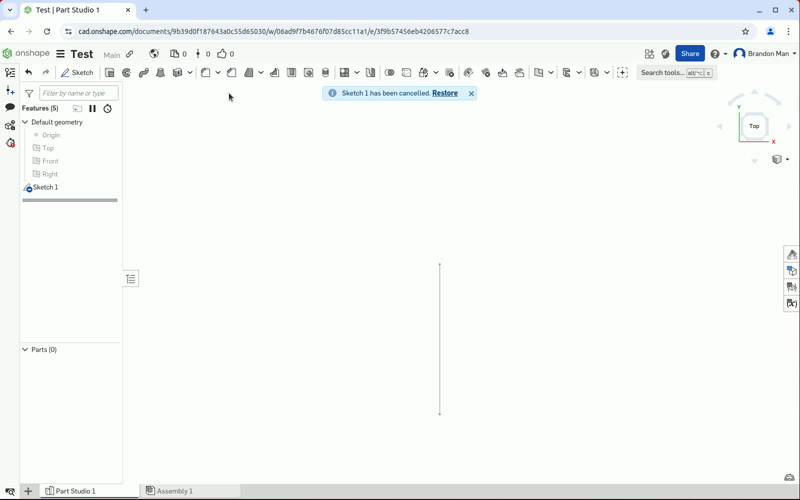
key(shift+s)
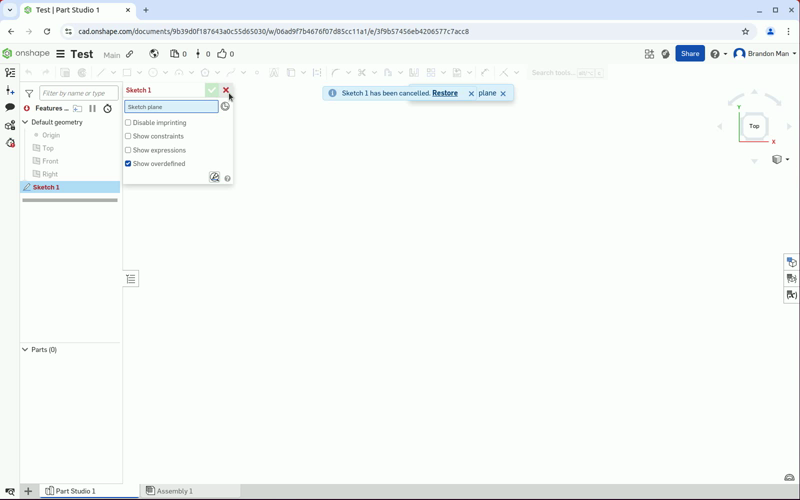
mouse_move(73, 150)
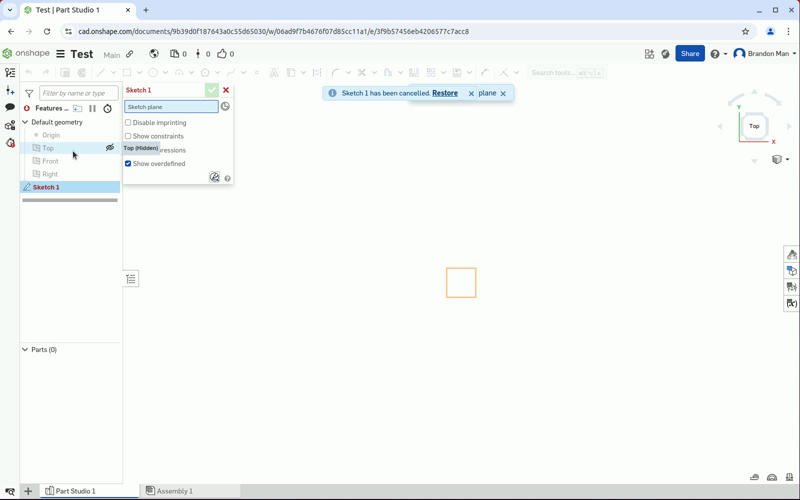
click(73, 150)
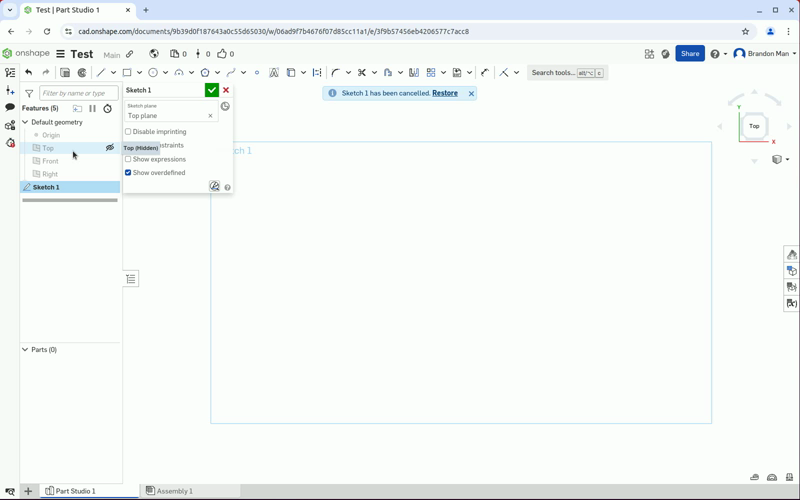
mouse_move(73, 352)
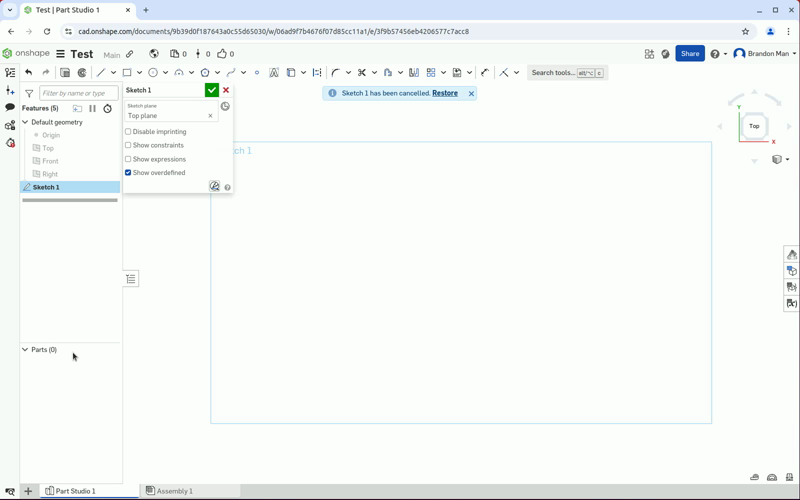
key(y)
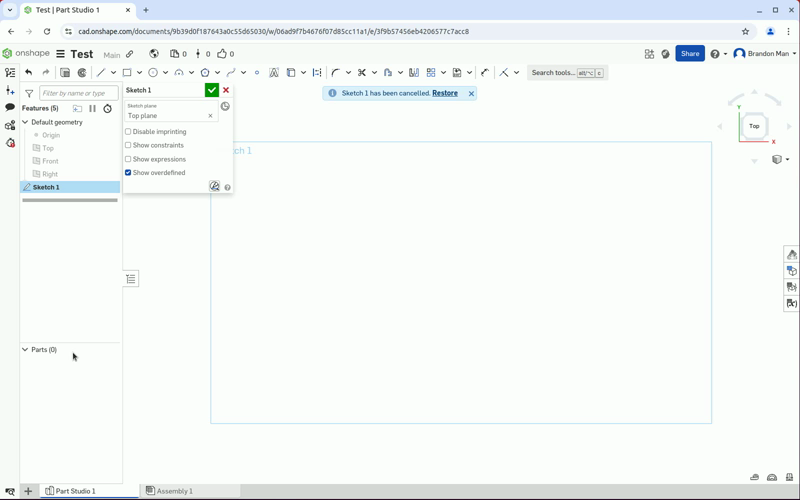
key(l)
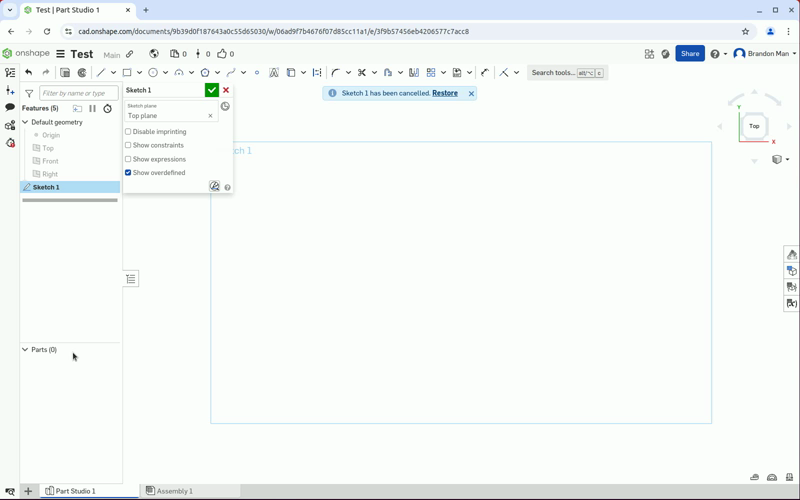
key_down(shift)
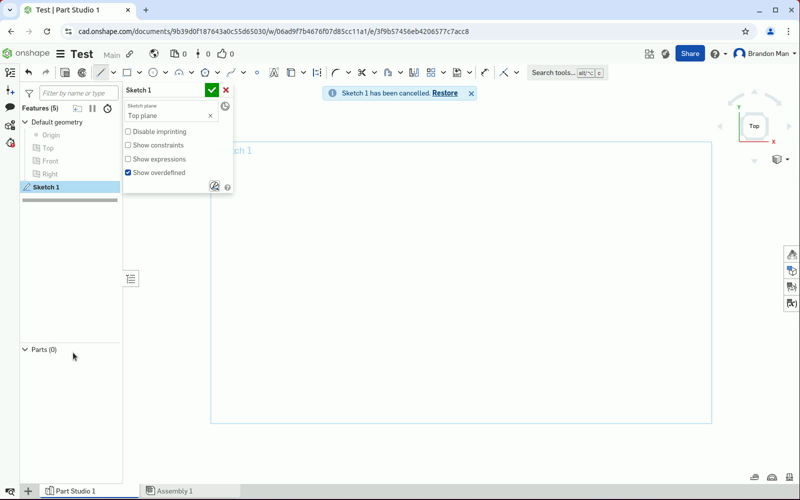
mouse_move(471, 335)
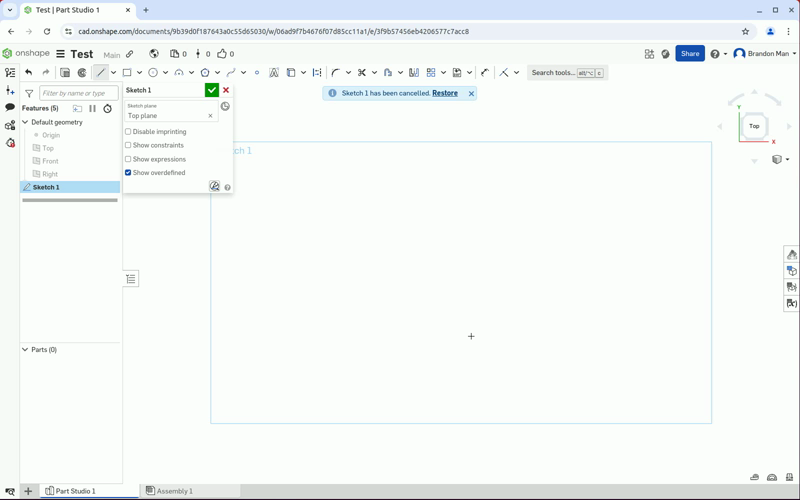
click(471, 335)
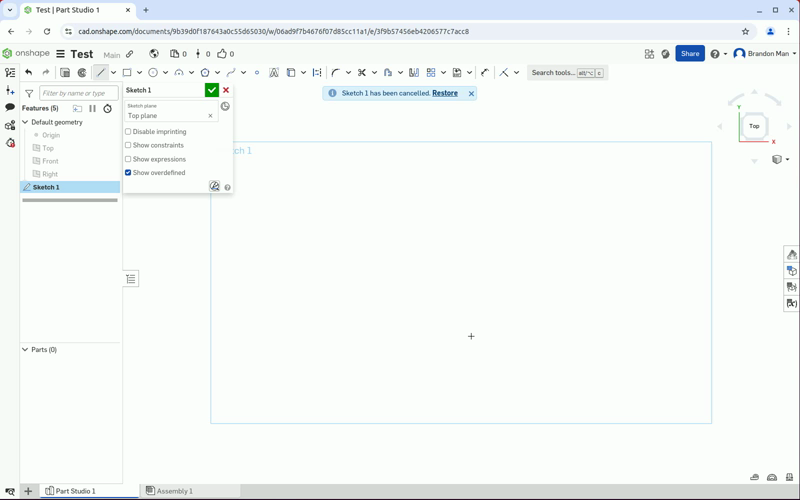
key_up(shift)
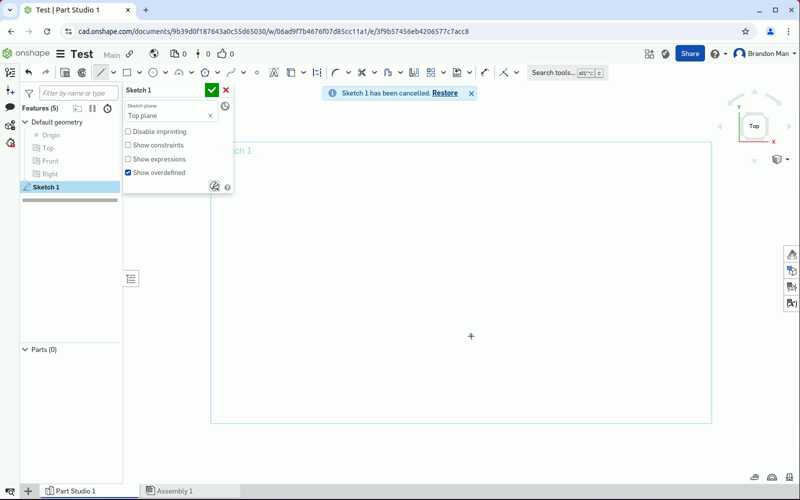
key_down(shift)
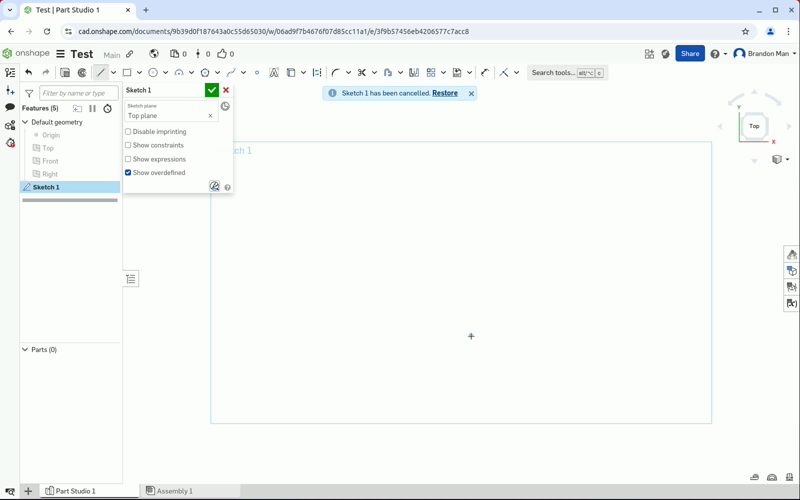
mouse_move(535, 353)
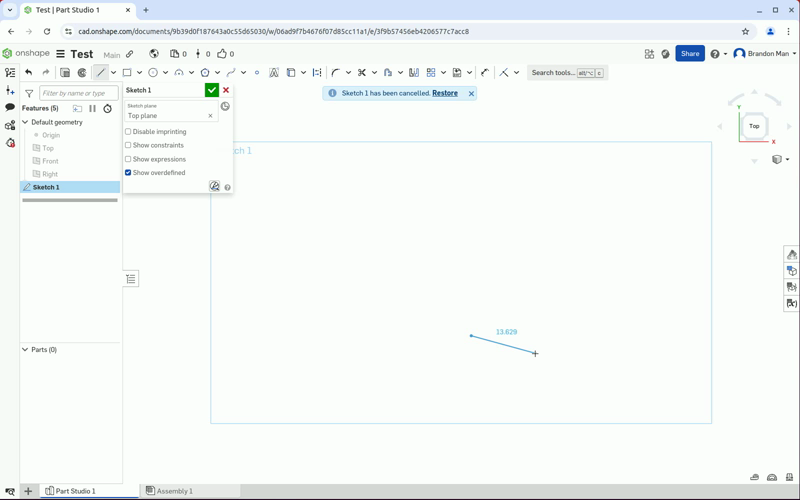
click(535, 353)
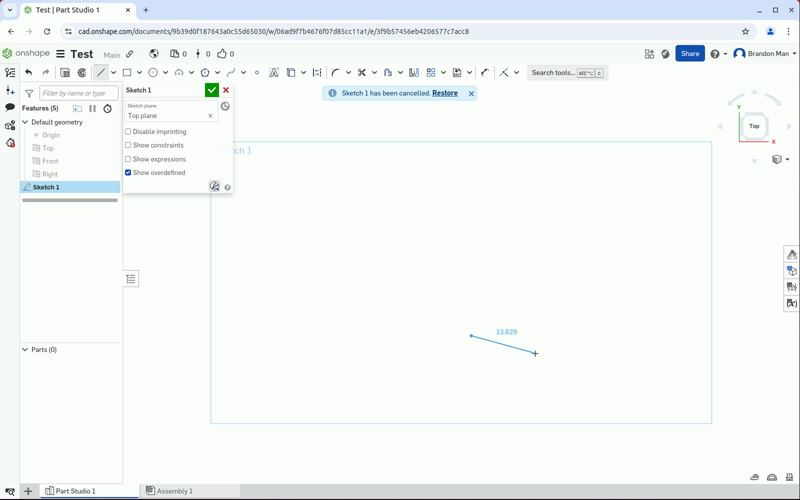
key_up(shift)
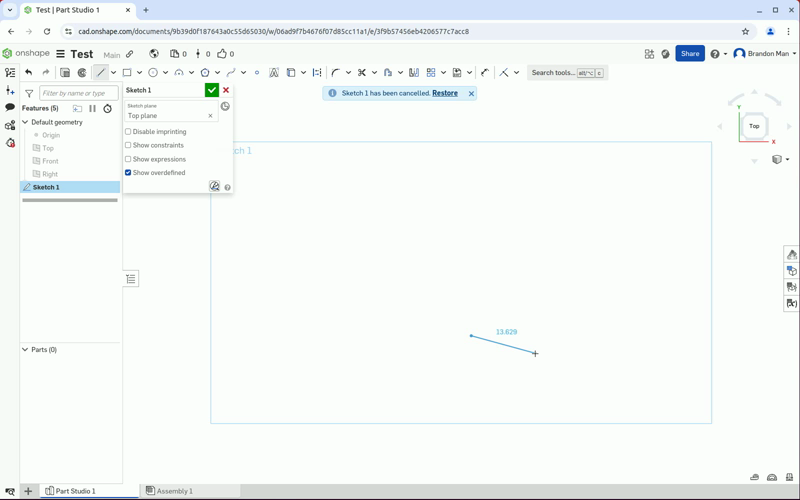
key_down(shift)
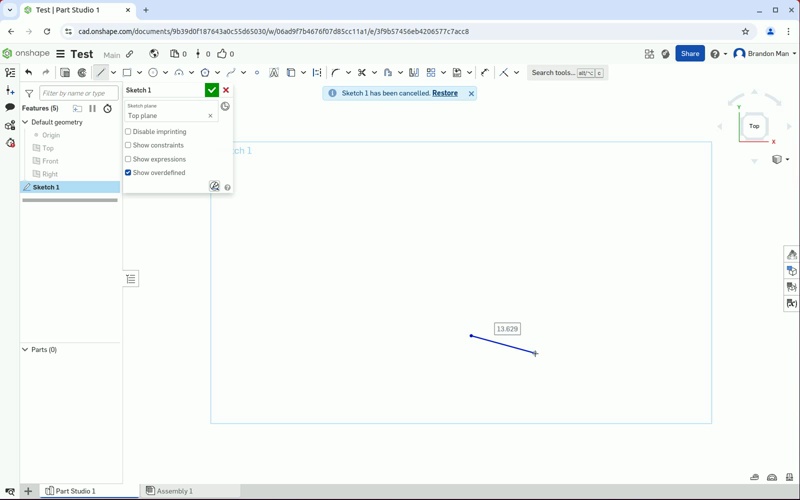
mouse_move(476, 312)
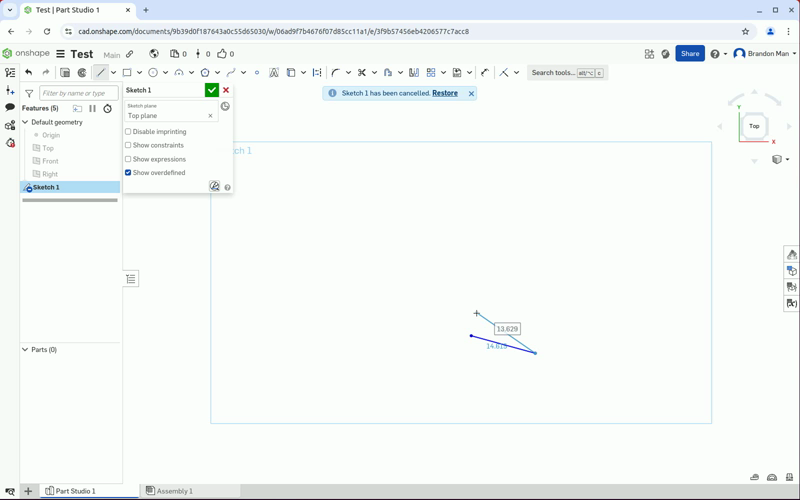
click(476, 312)
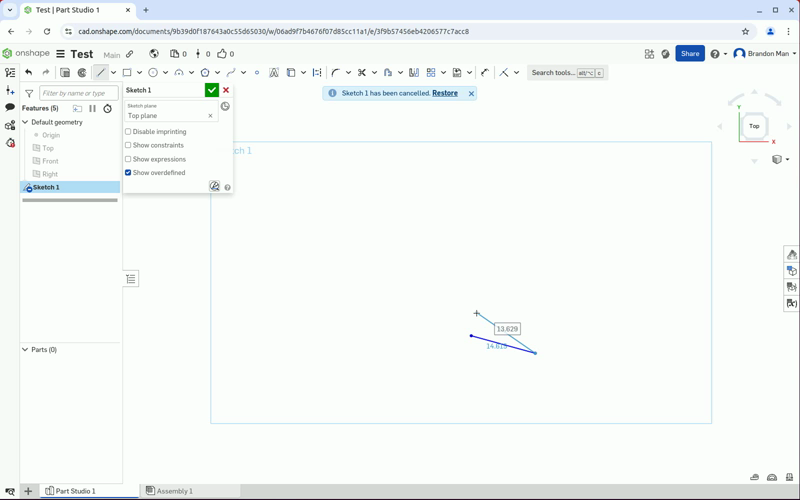
key_up(shift)
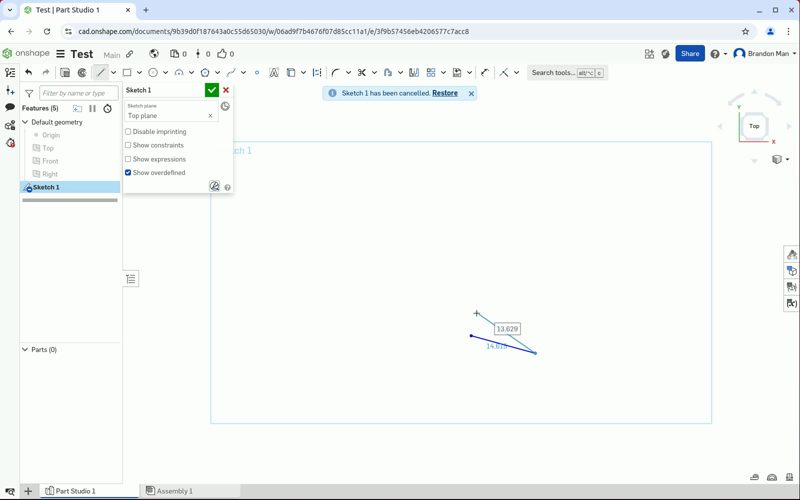
mouse_move(506, 312)
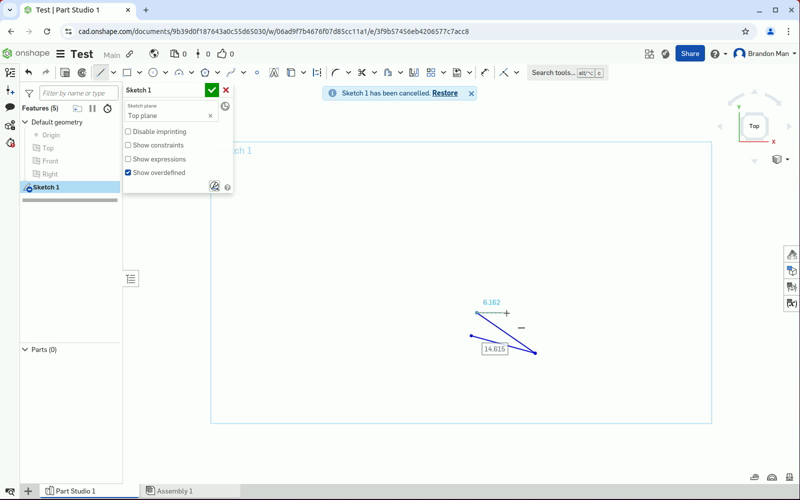
key_down(shift)
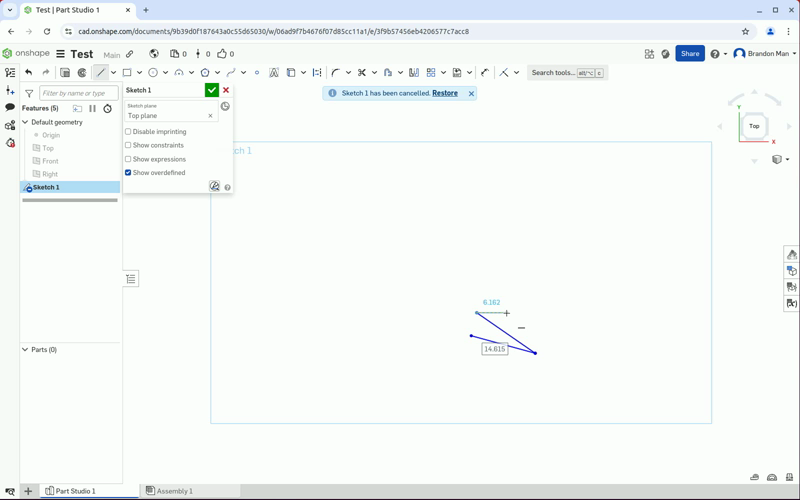
mouse_move(471, 335)
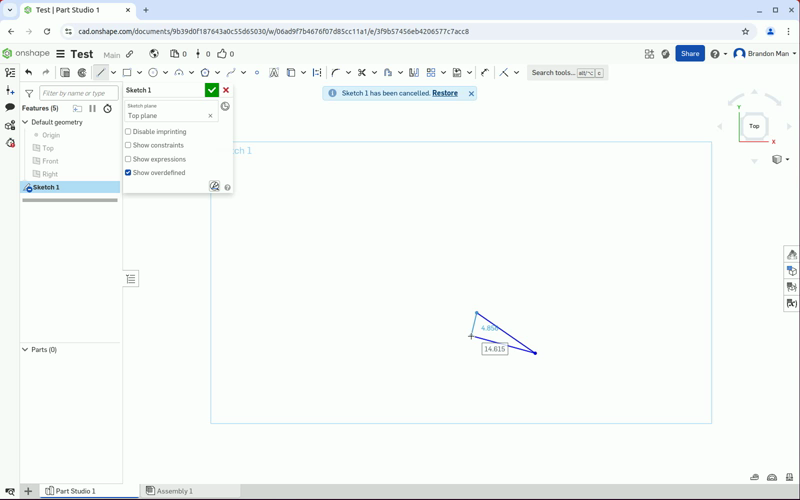
key_up(shift)
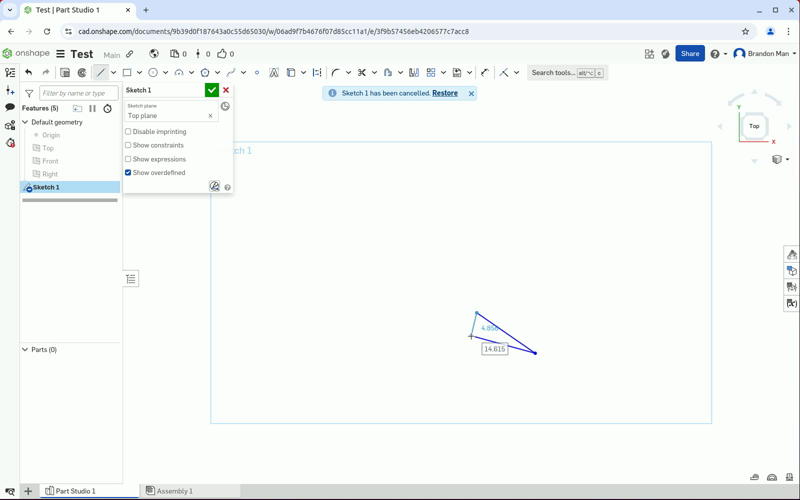
click(471, 335)
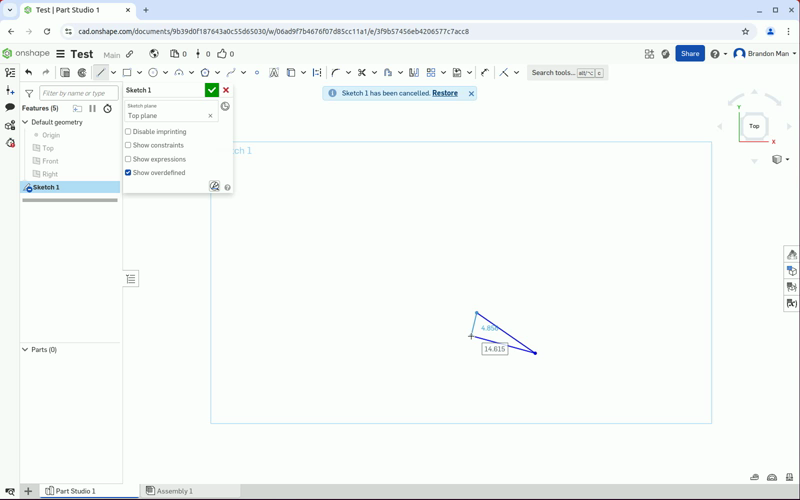
key(esc)
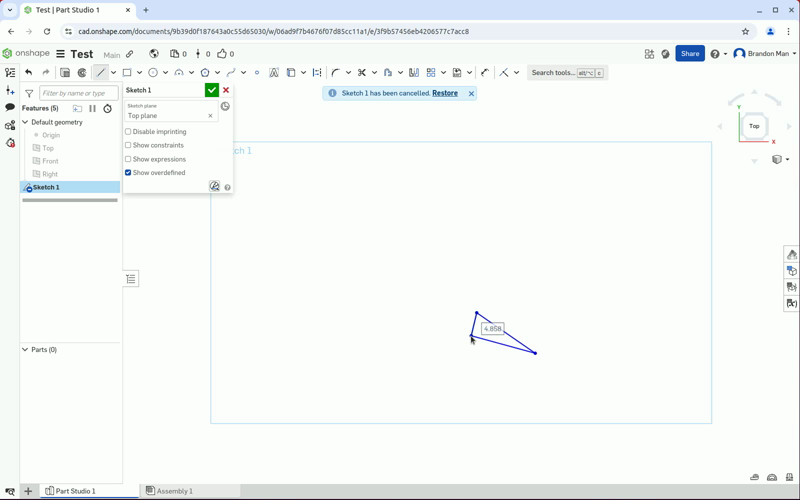
mouse_move(505, 343)
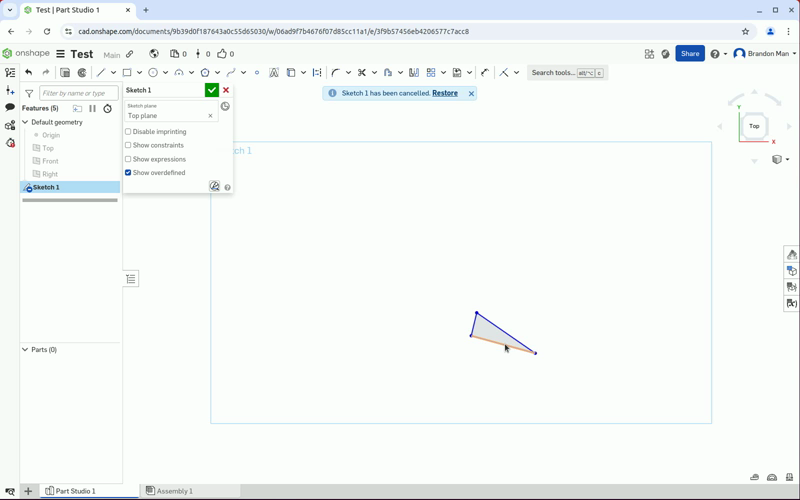
scroll(6)
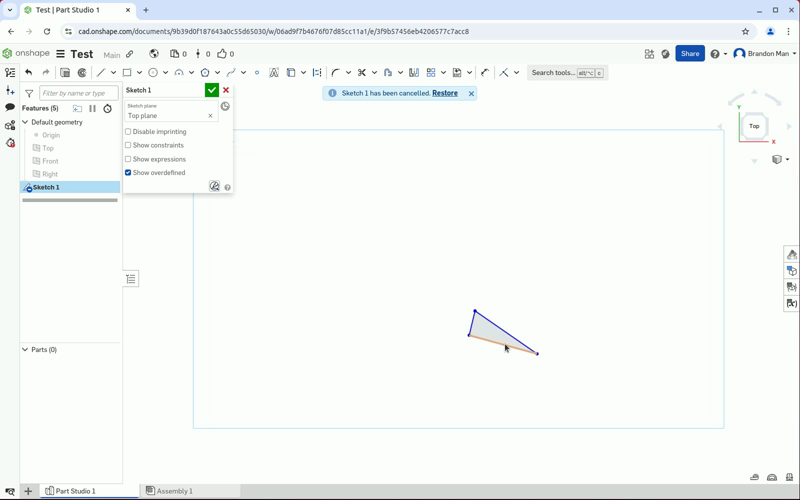
scroll(6)
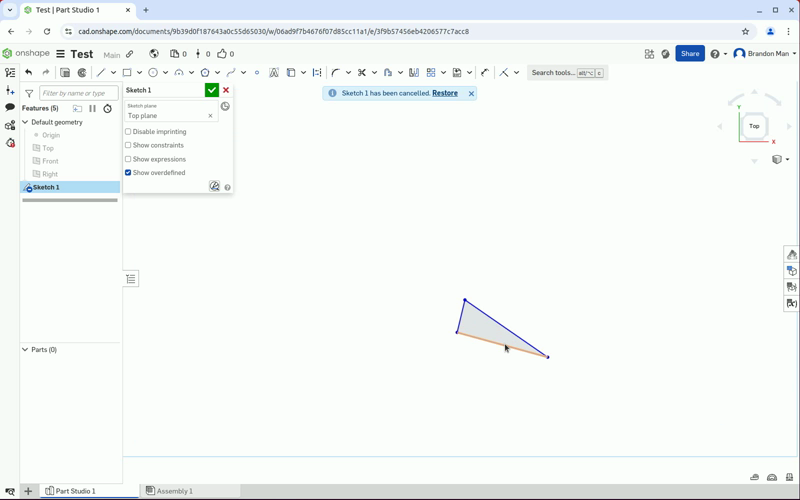
scroll(6)
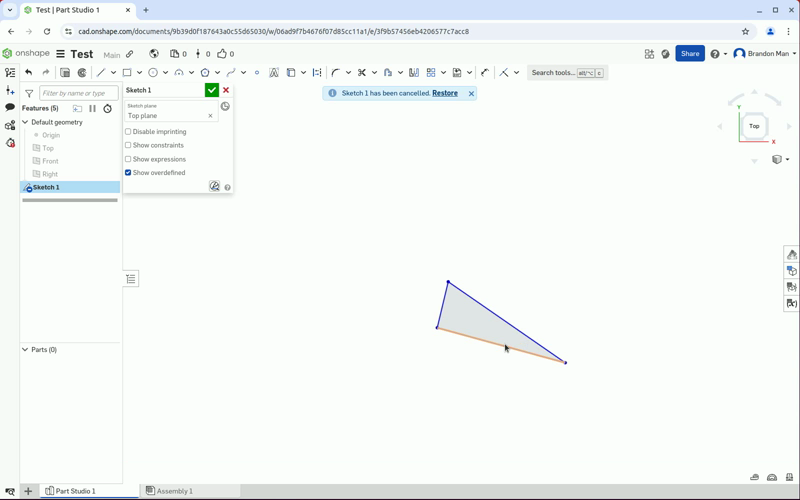
scroll(6)
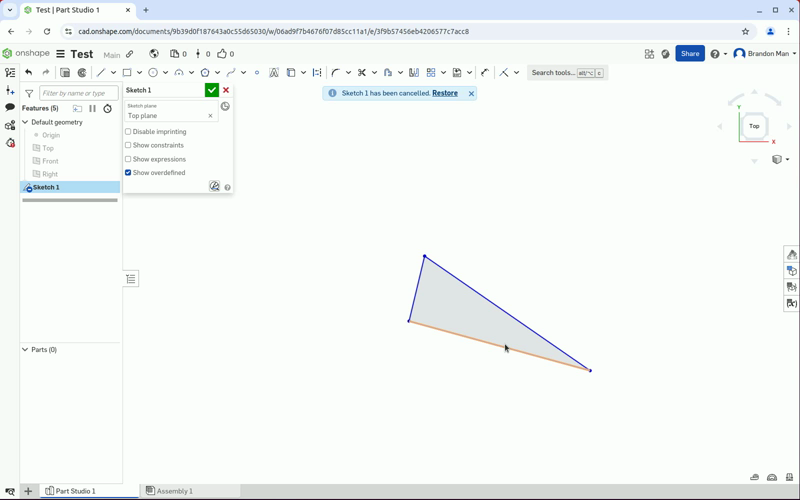
scroll(6)
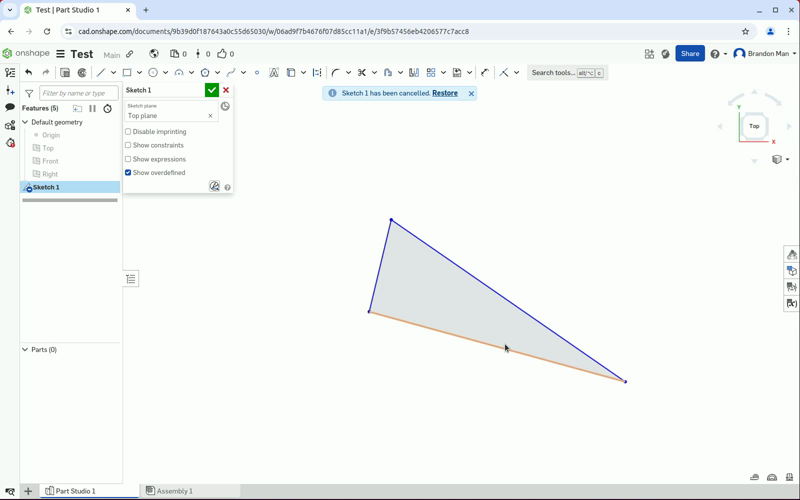
scroll(6)
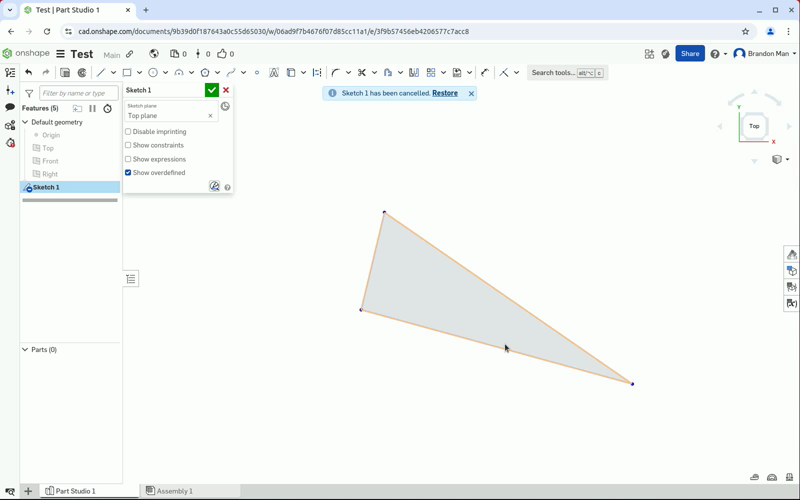
scroll(6)
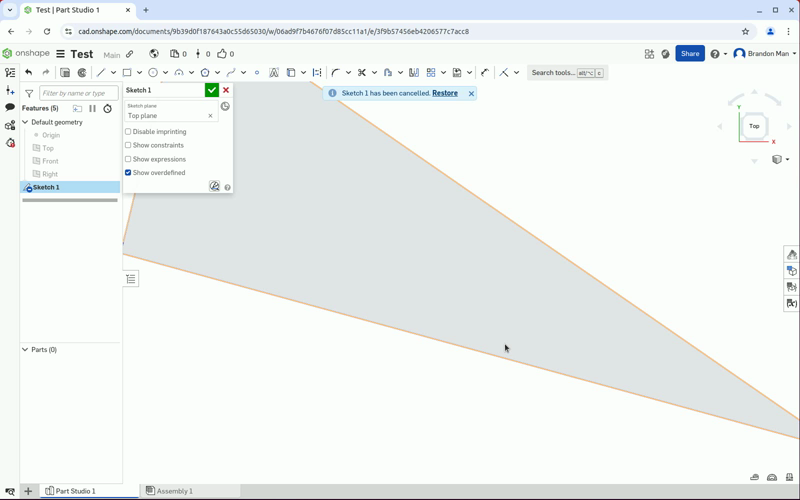
click(505, 343)
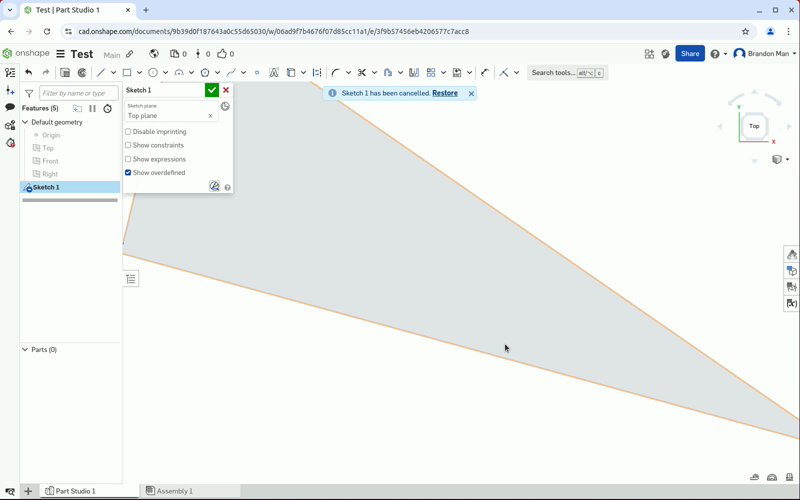
scroll(-6)
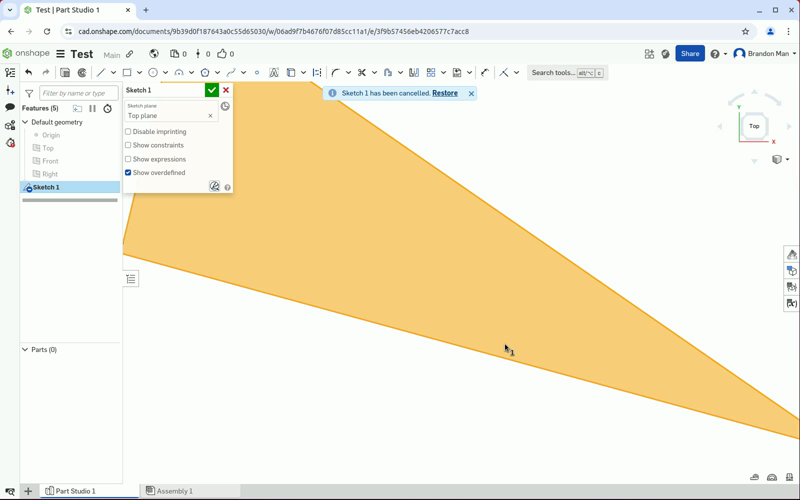
scroll(-6)
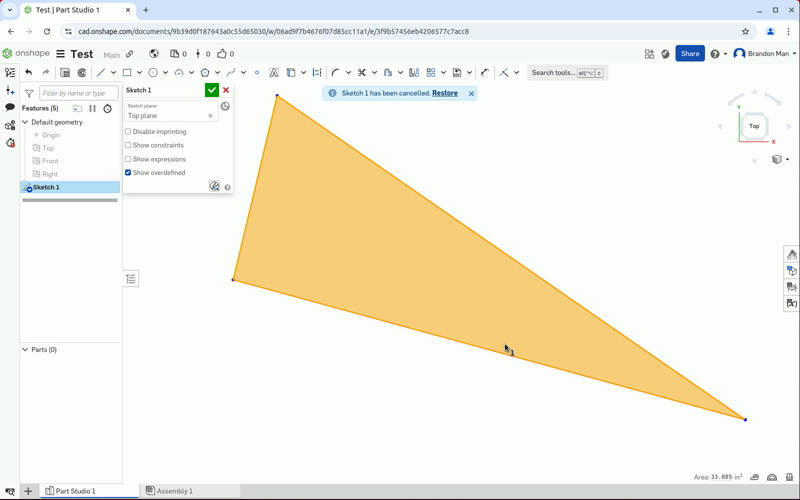
scroll(-6)
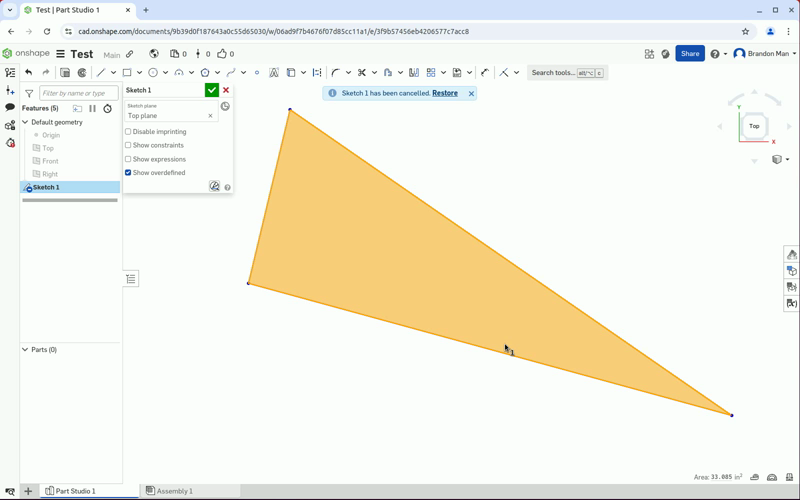
scroll(-6)
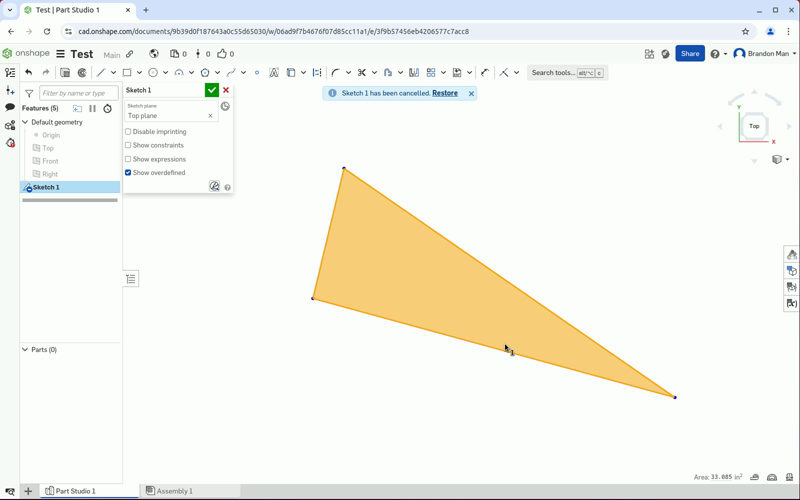
scroll(-6)
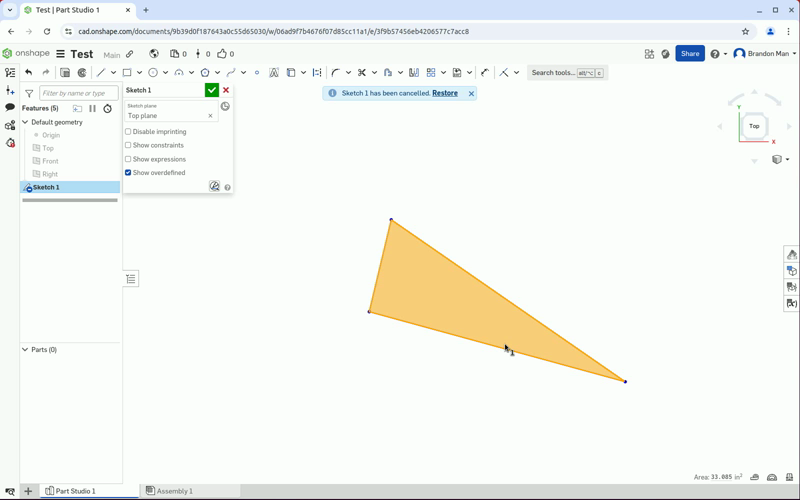
scroll(-6)
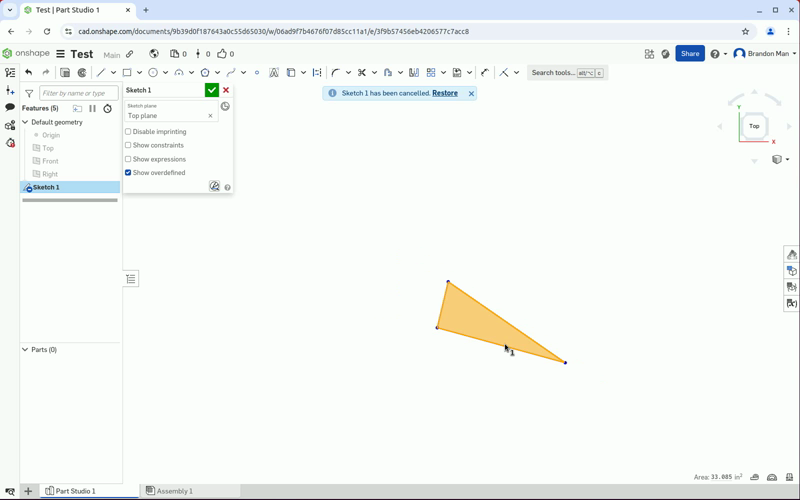
scroll(-6)
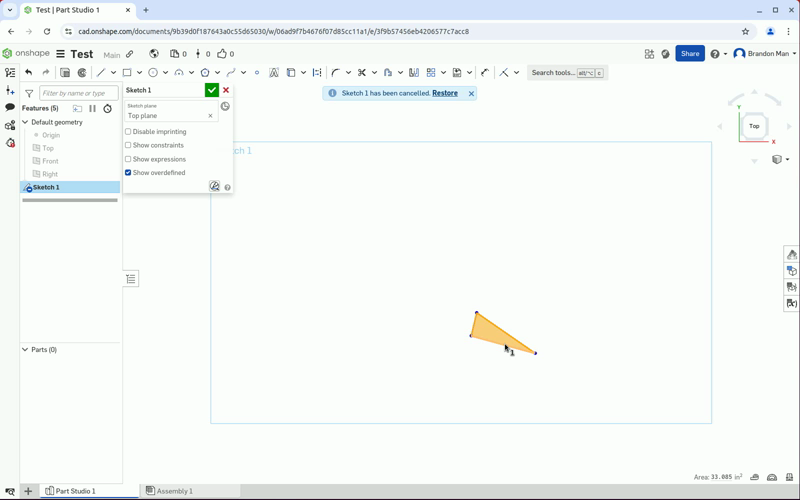
mouse_move(73, 352)
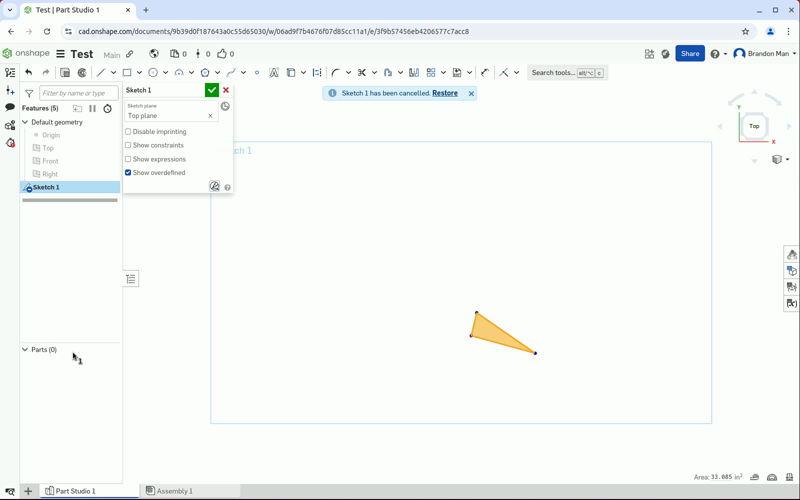
key(shift+y)
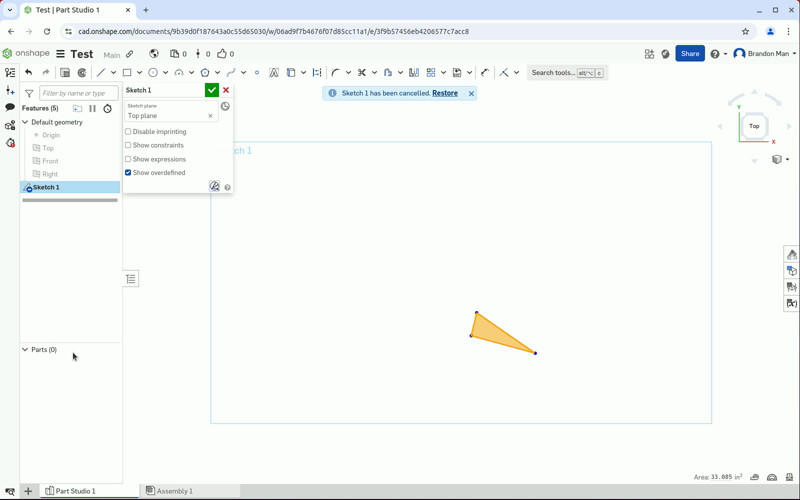
key(shift+e)
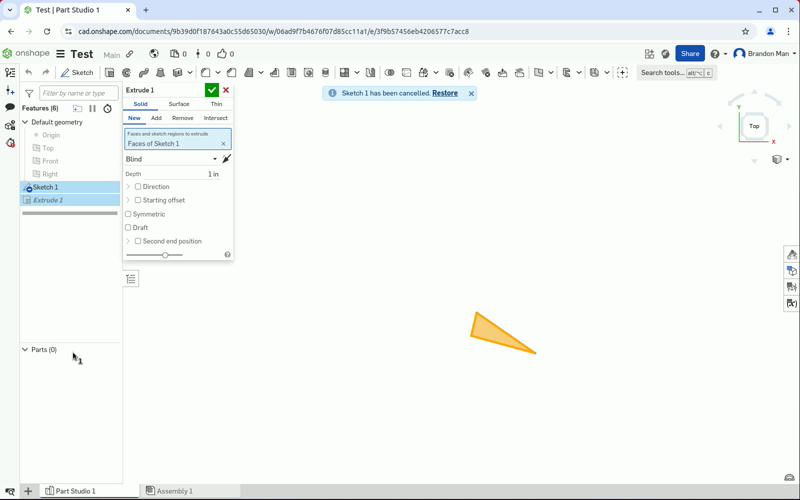
mouse_move(143, 106)
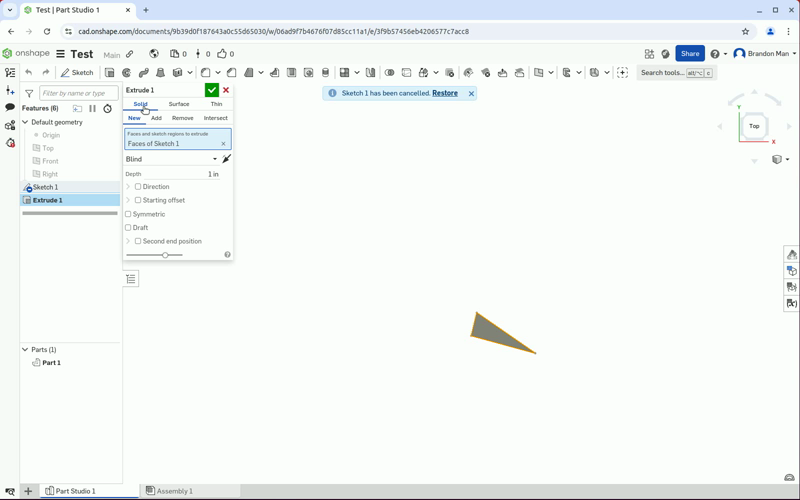
click(143, 106)
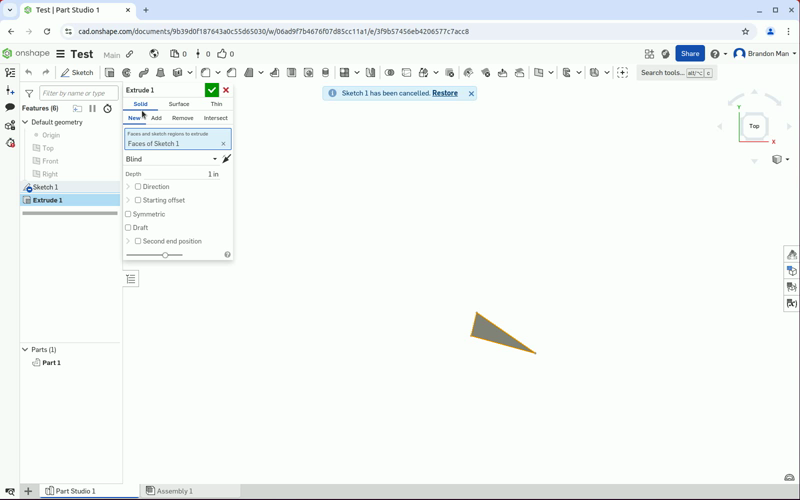
mouse_move(137, 120)
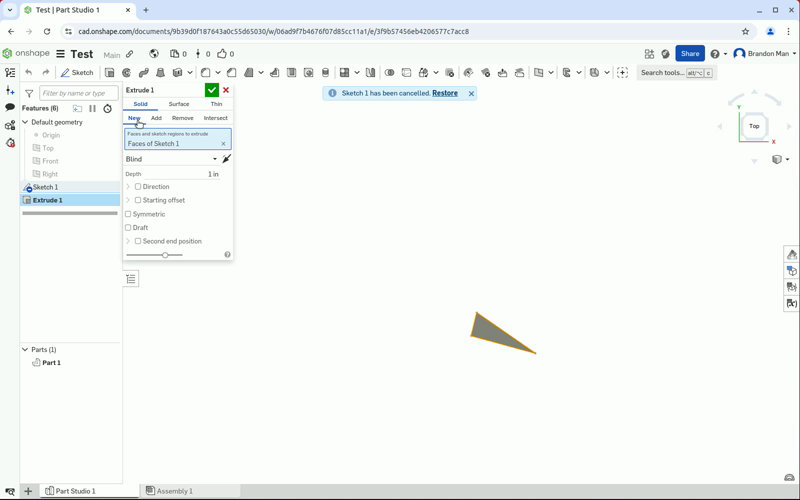
click(137, 120)
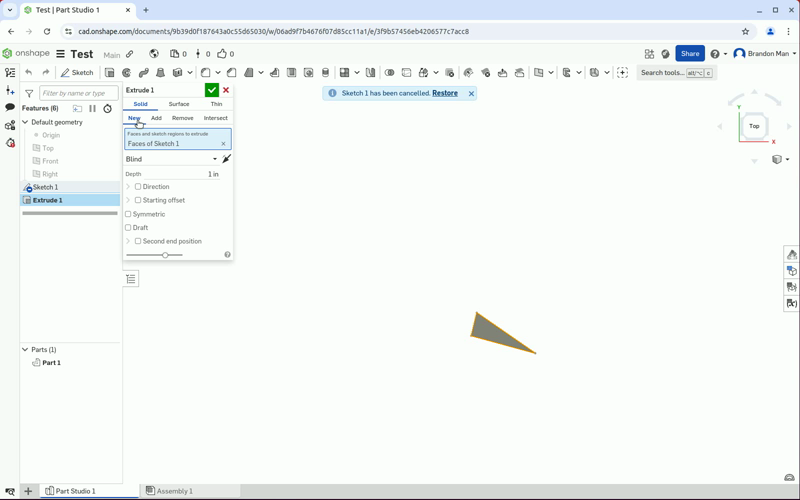
key(tab, 4)
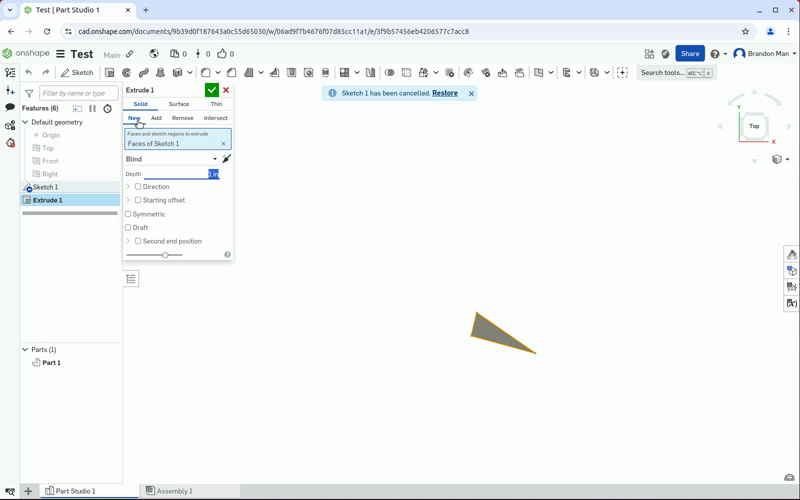
text(8.425)
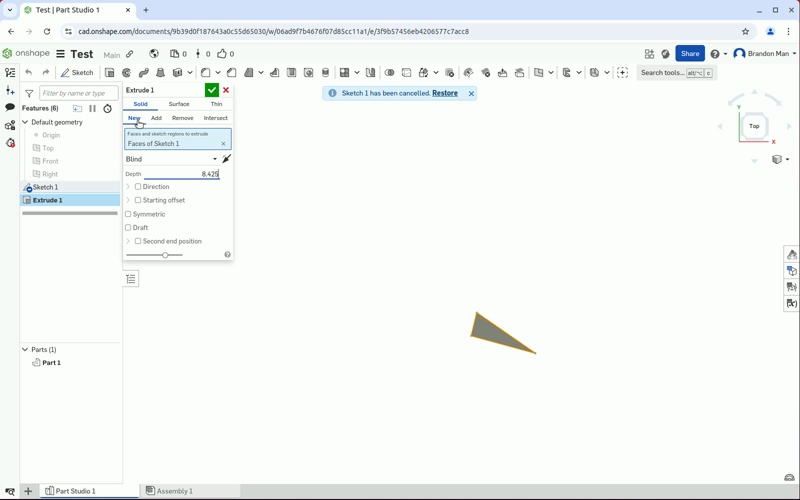
key(enter)
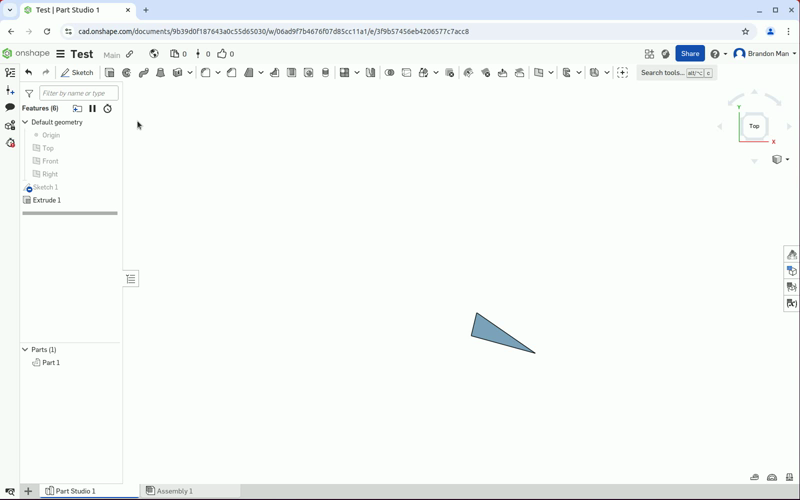
key(shift+h)
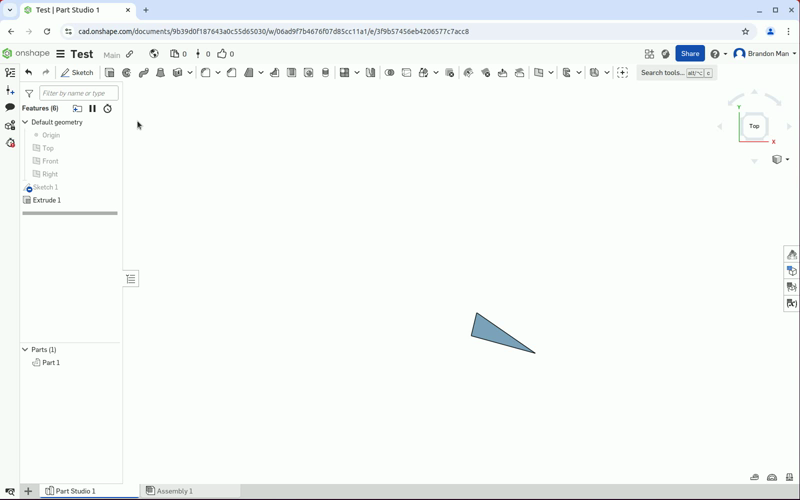
key(shift+h)
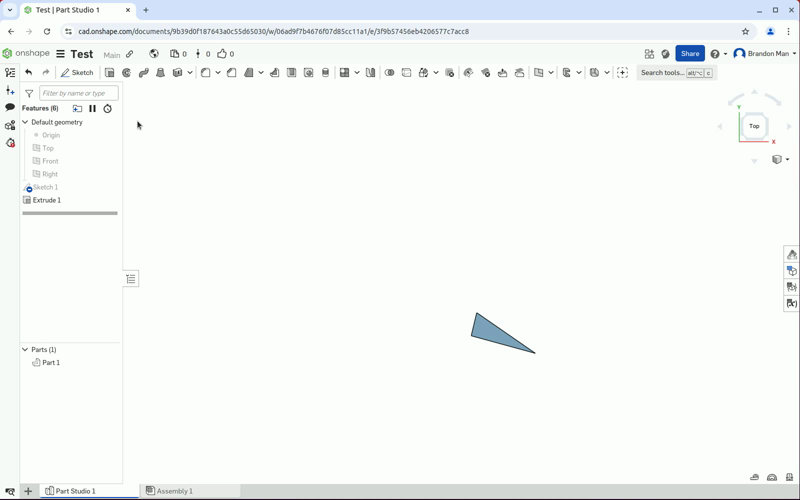
mouse_move(73, 189)
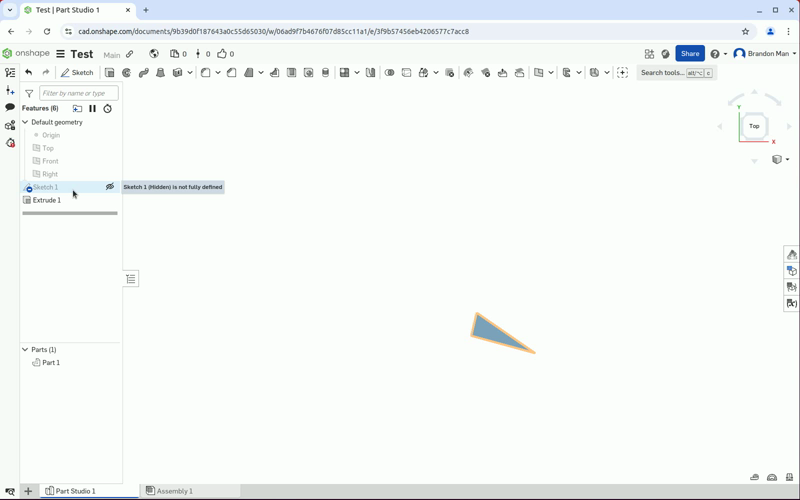
click(73, 189)
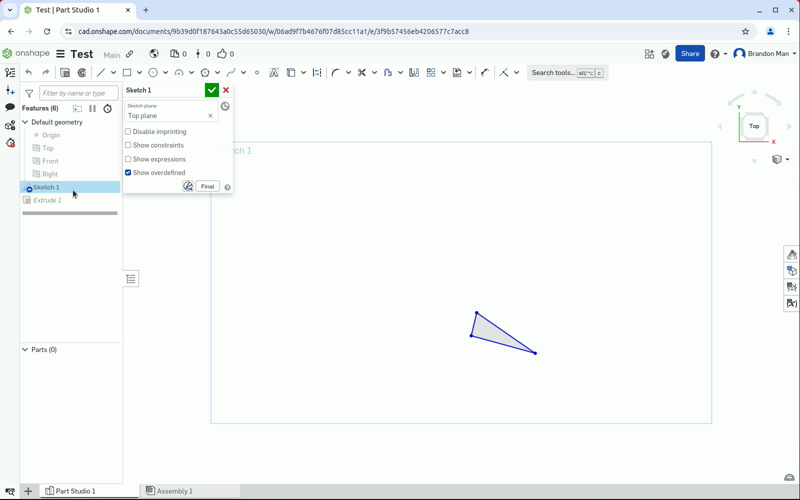
mouse_move(229, 92)
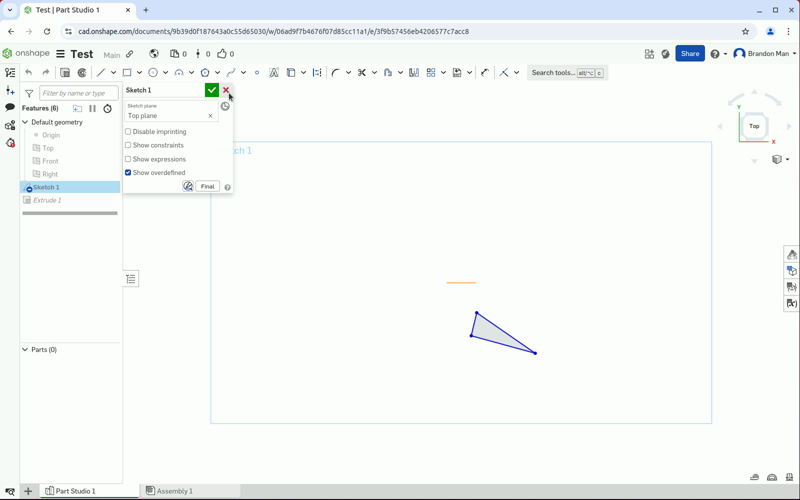
click(229, 92)
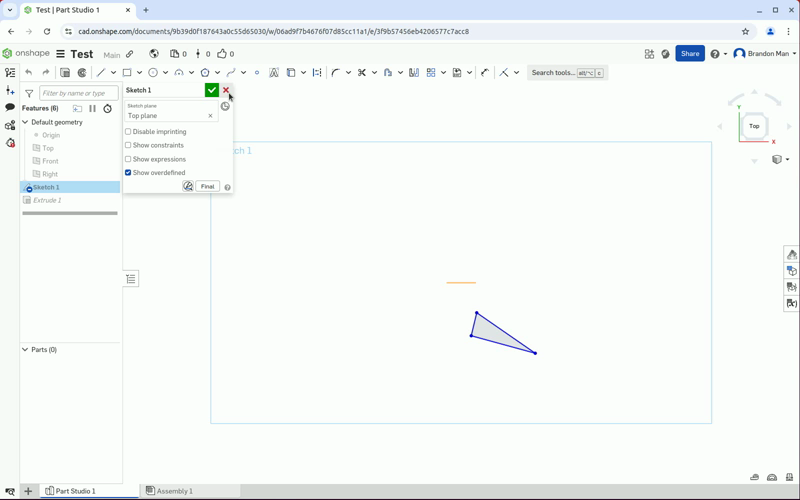
key(shift+s)
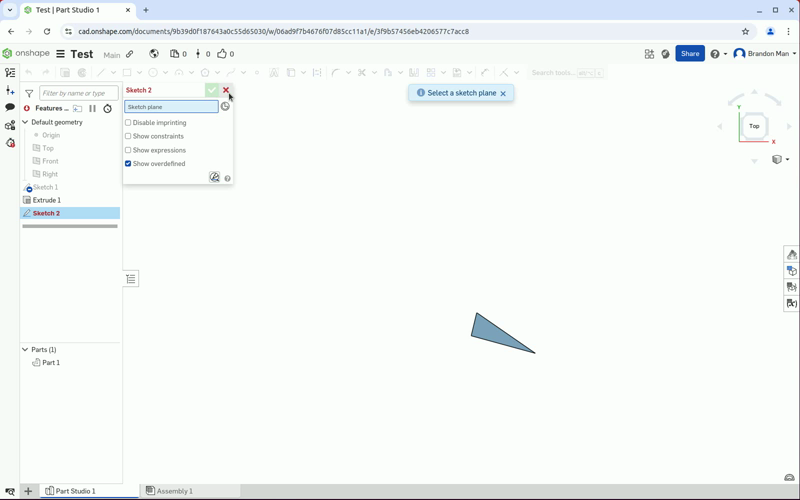
mouse_move(73, 150)
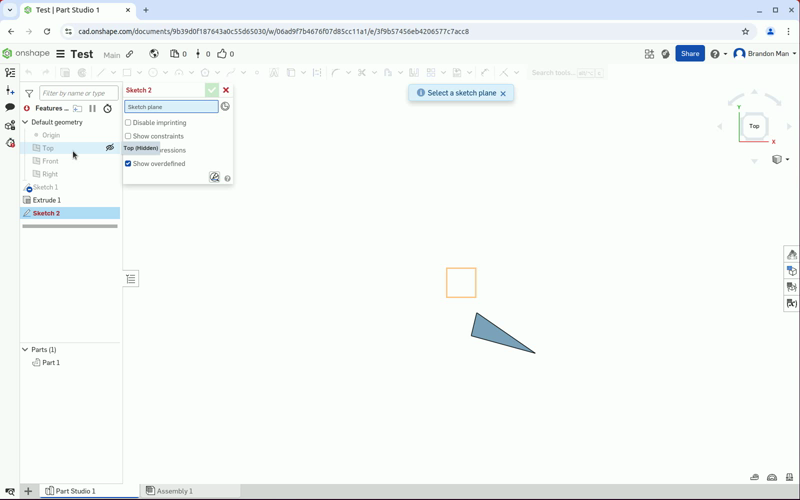
click(73, 150)
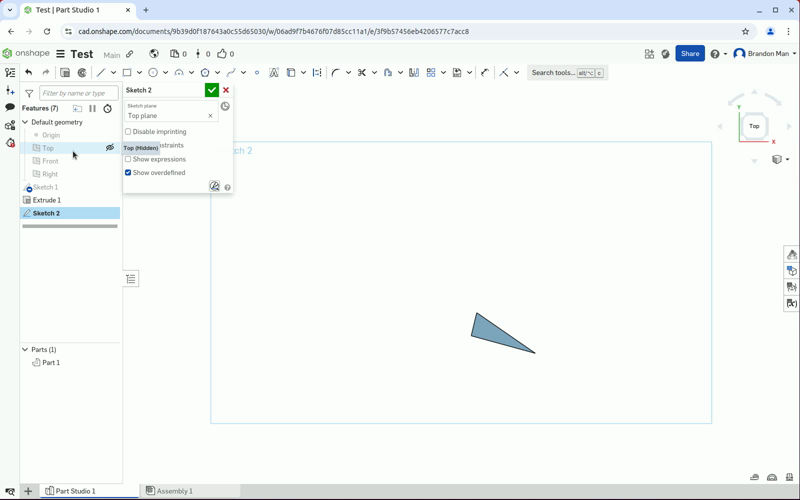
mouse_move(73, 352)
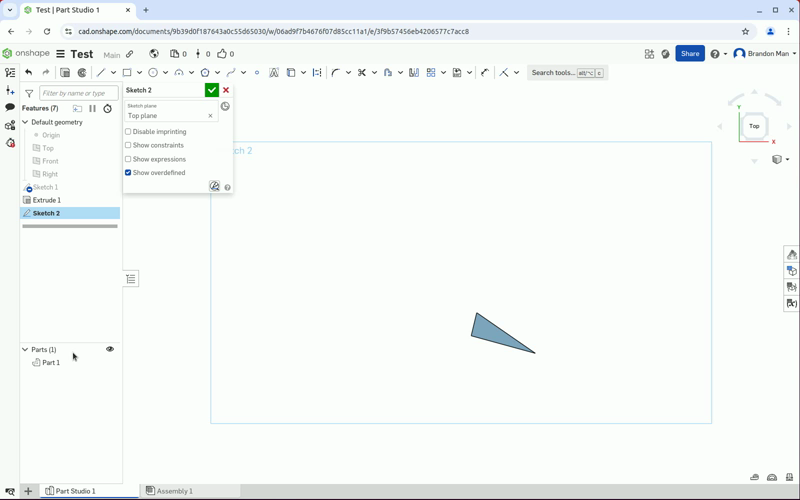
key(y)
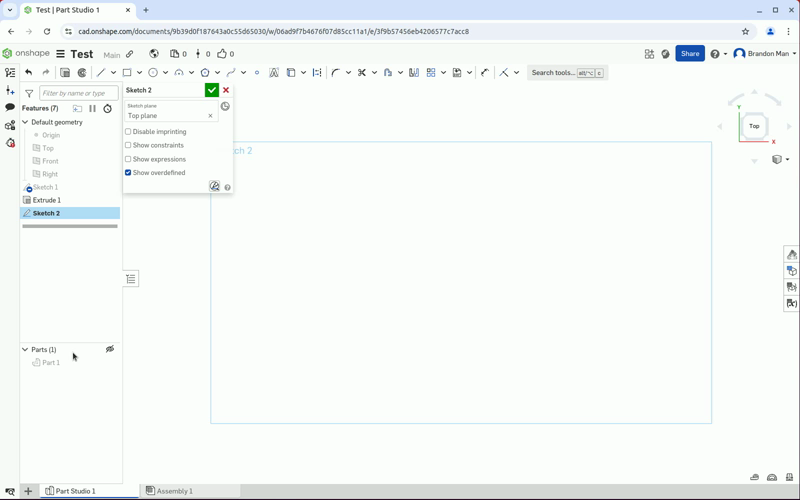
key(l)
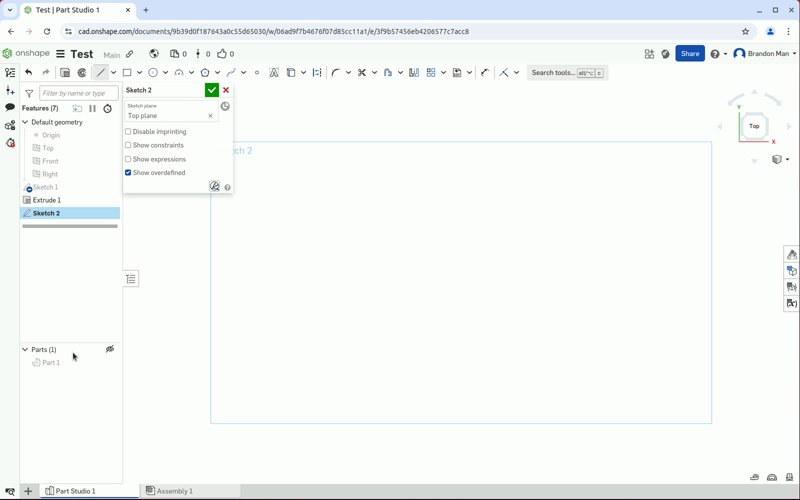
key_down(shift)
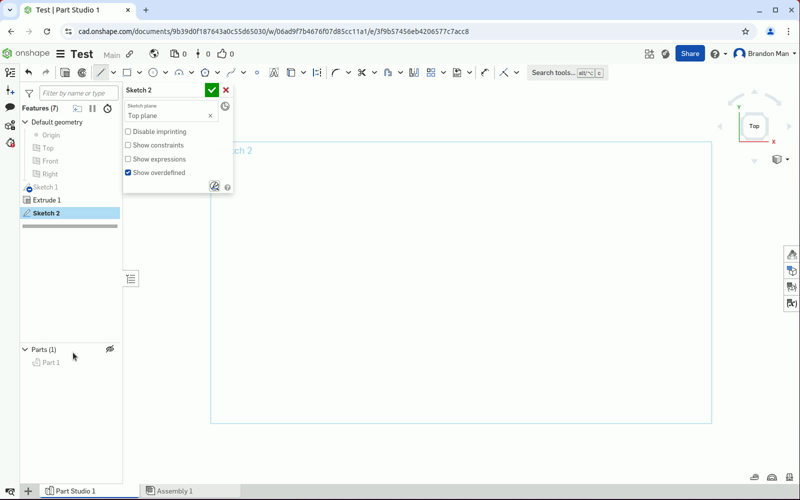
mouse_move(397, 258)
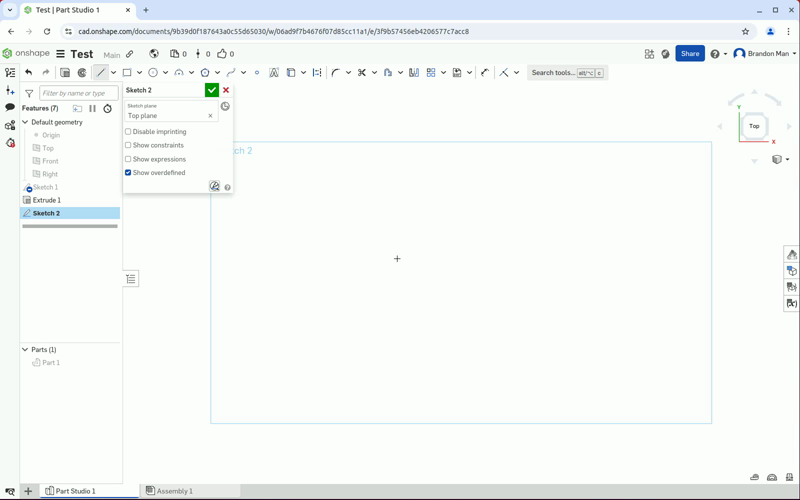
click(397, 258)
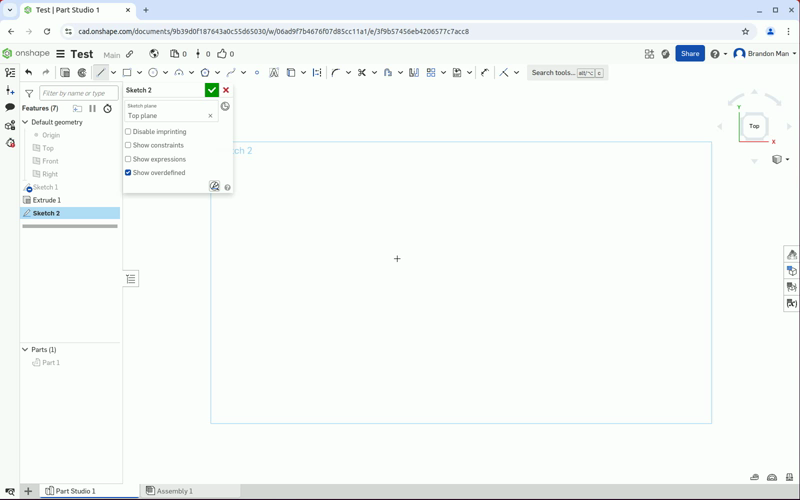
key_up(shift)
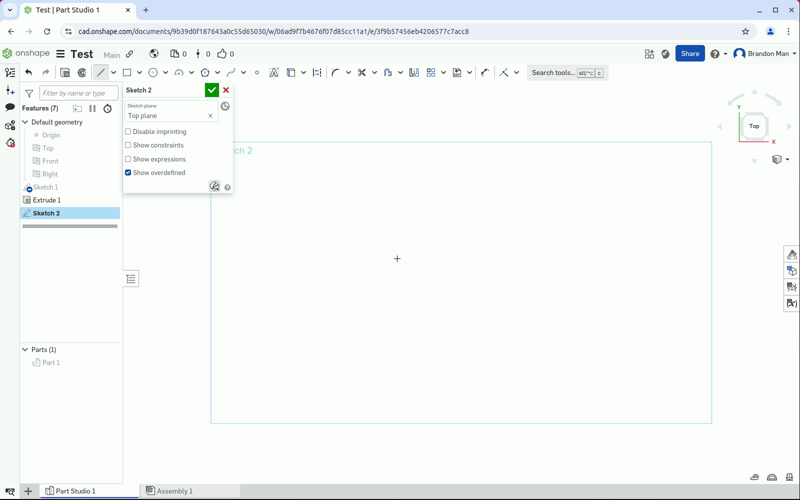
key_down(shift)
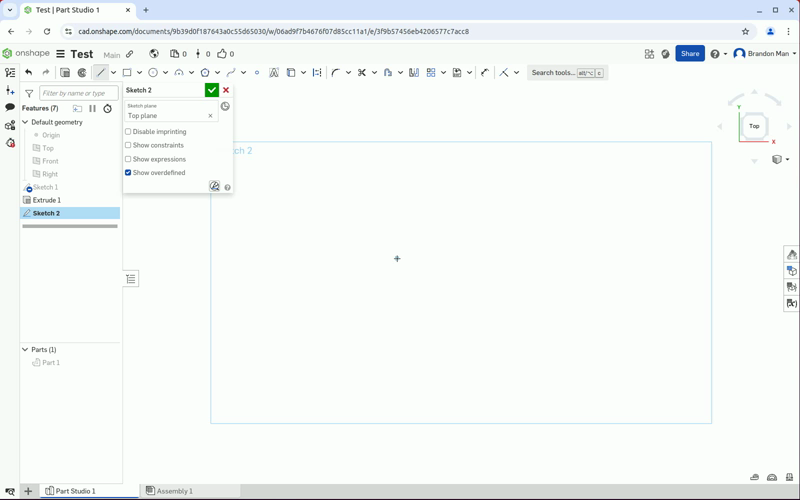
mouse_move(427, 258)
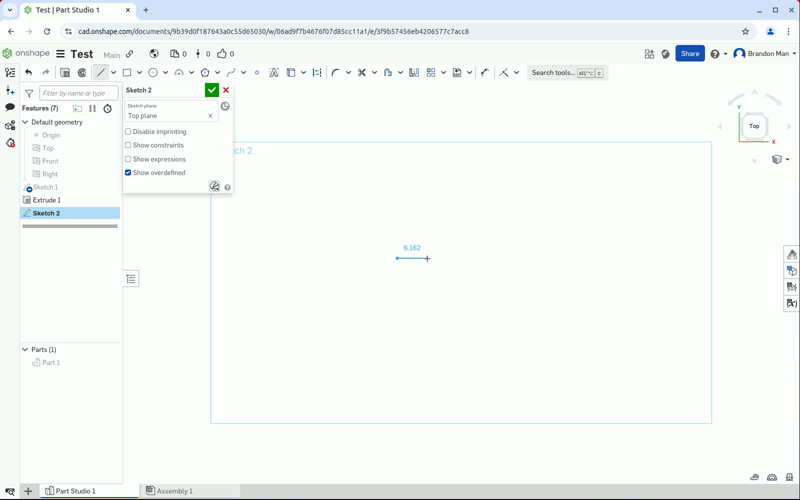
mouse_move(426, 278)
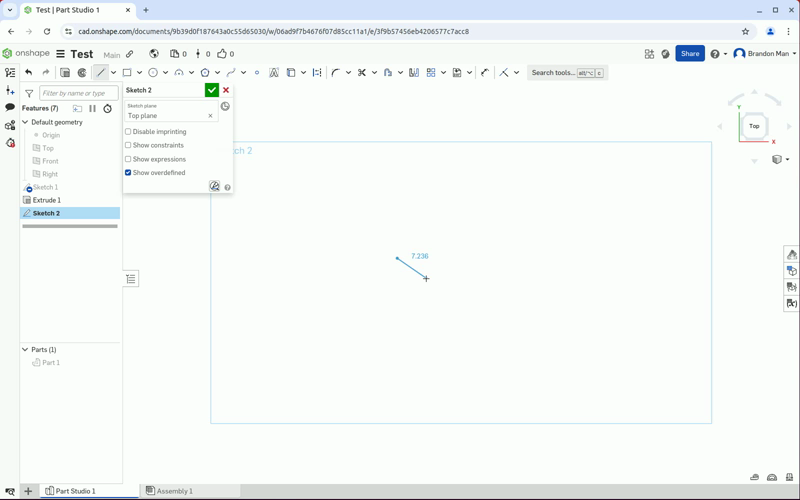
click(426, 278)
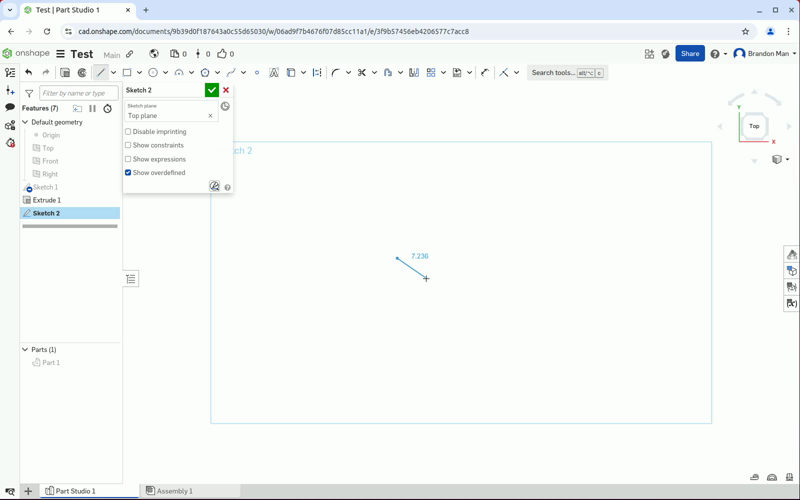
key_up(shift)
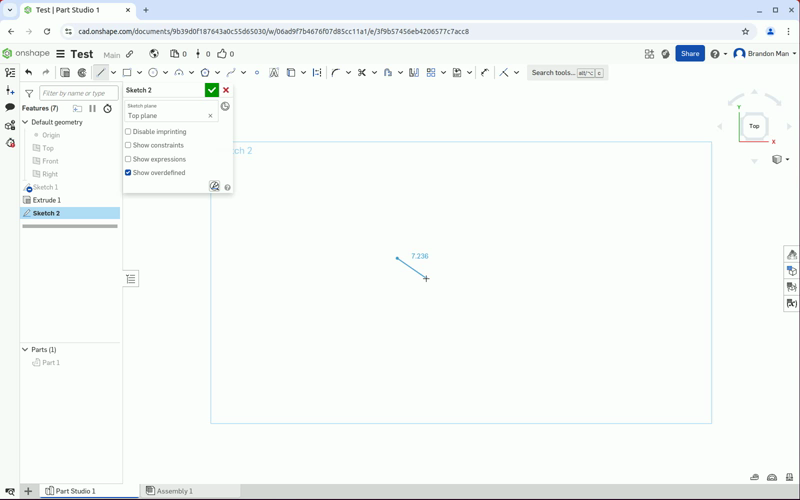
key_down(shift)
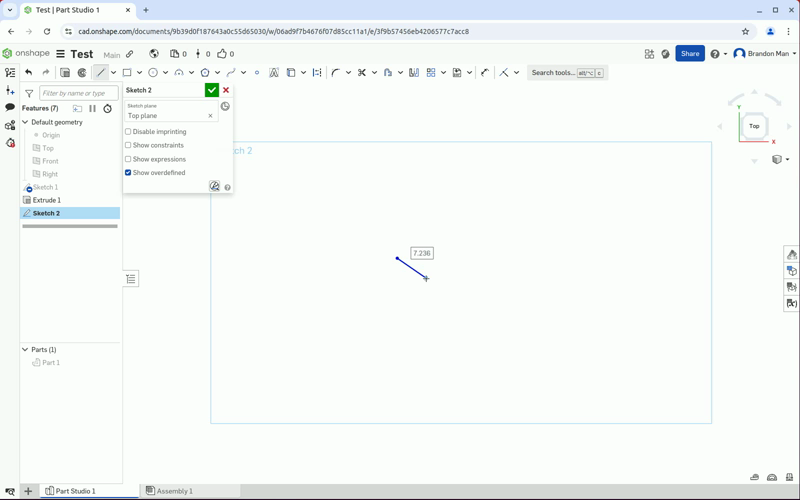
mouse_move(456, 278)
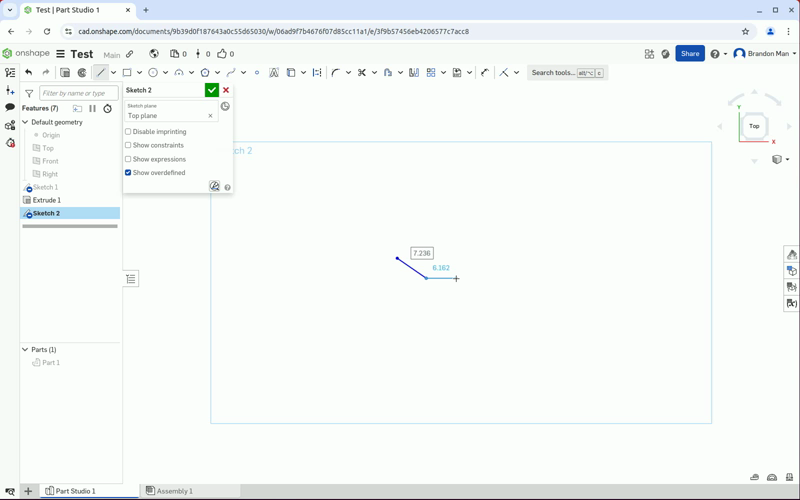
mouse_move(441, 258)
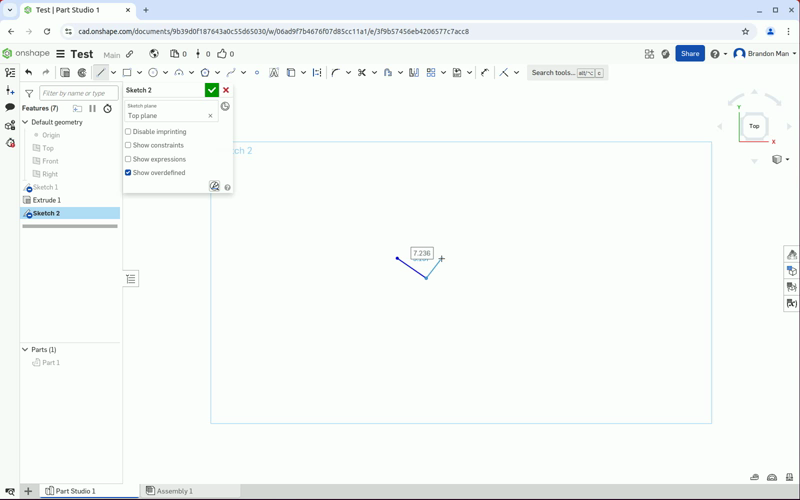
click(441, 258)
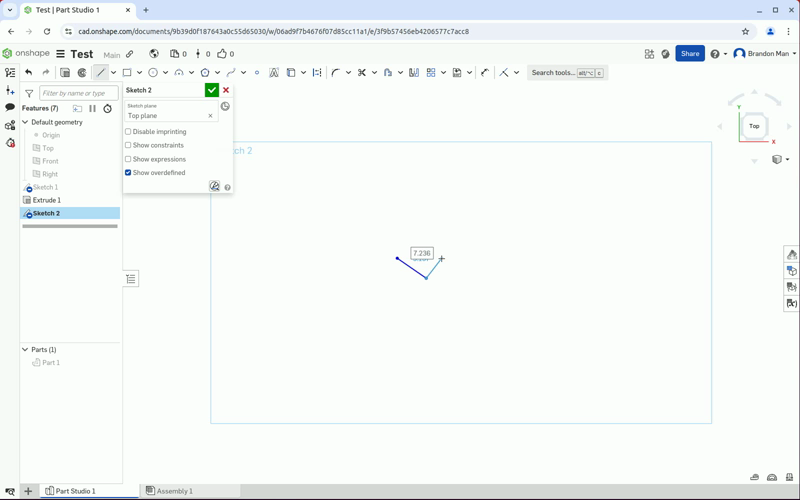
key_up(shift)
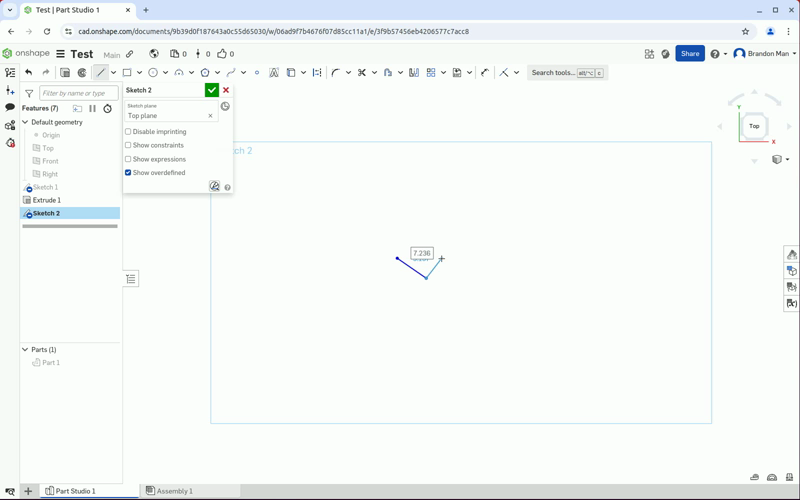
mouse_move(471, 258)
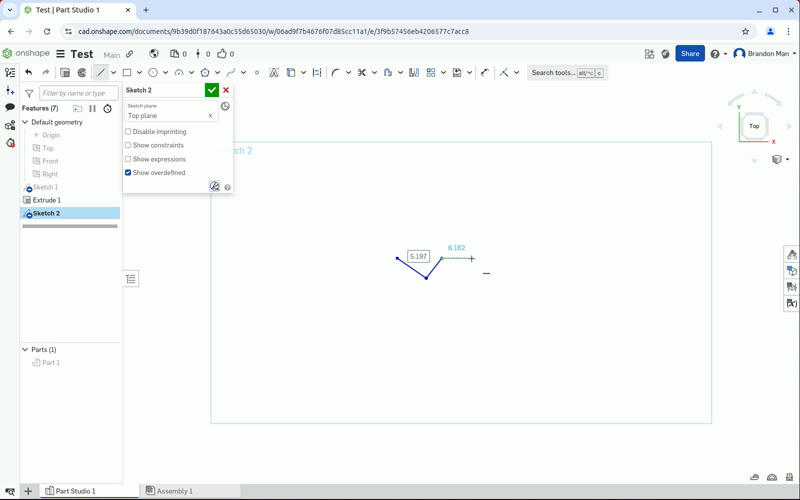
key_down(shift)
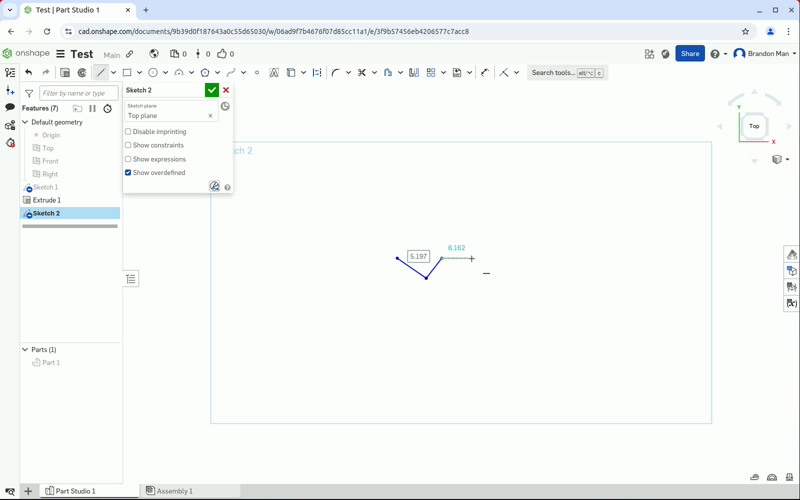
mouse_move(397, 258)
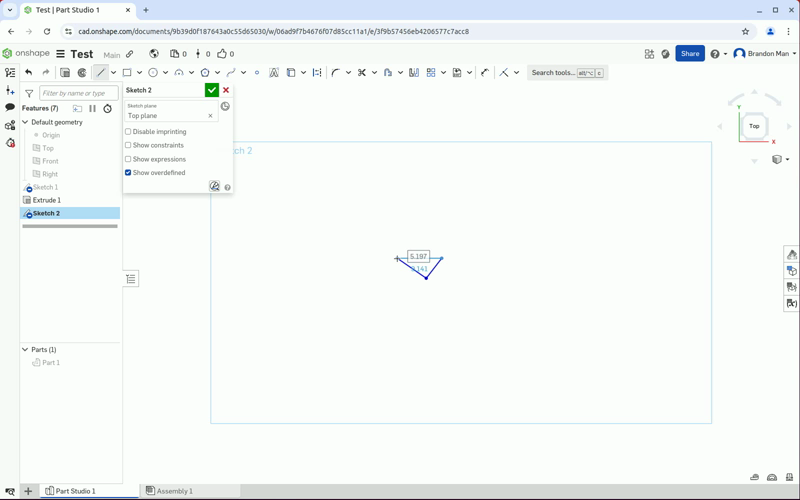
key_up(shift)
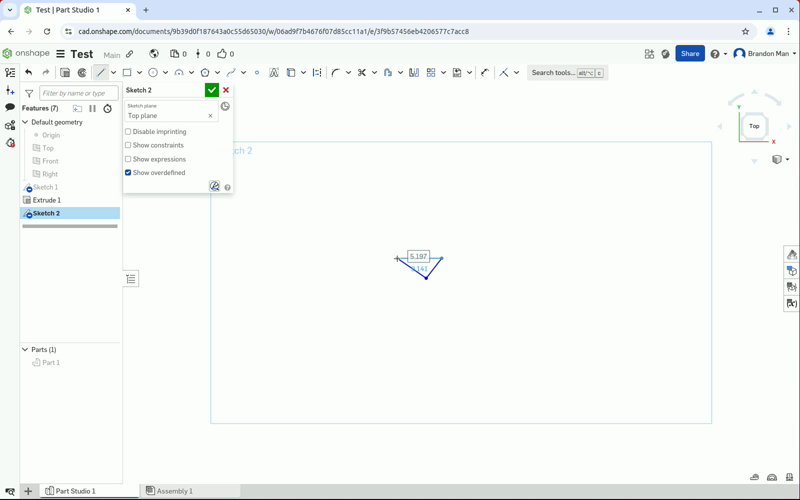
click(397, 258)
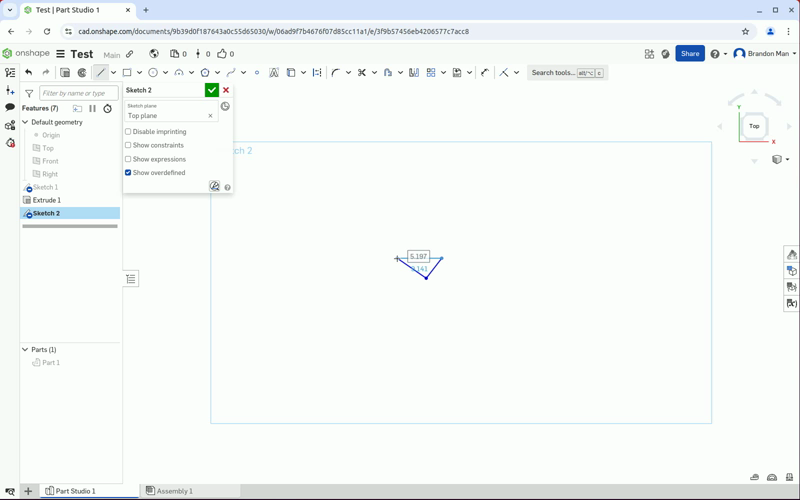
key(esc)
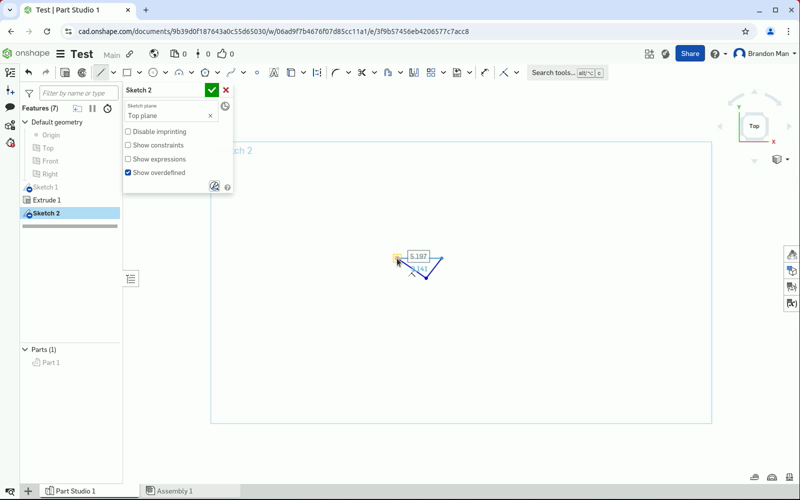
mouse_move(419, 267)
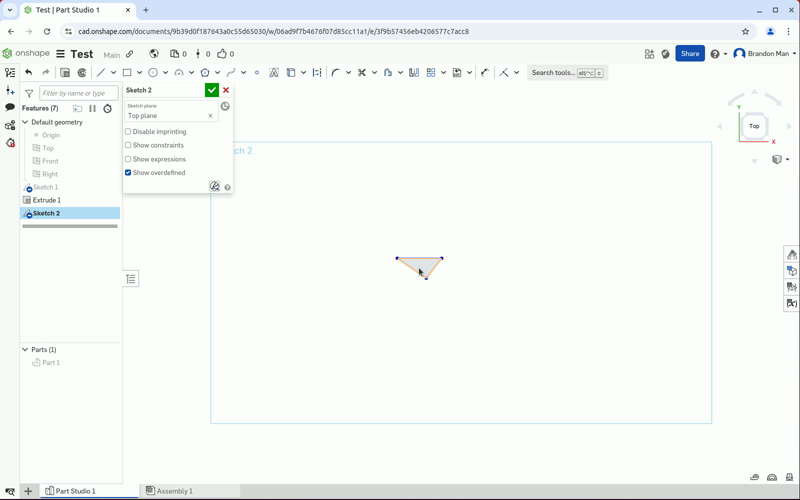
scroll(6)
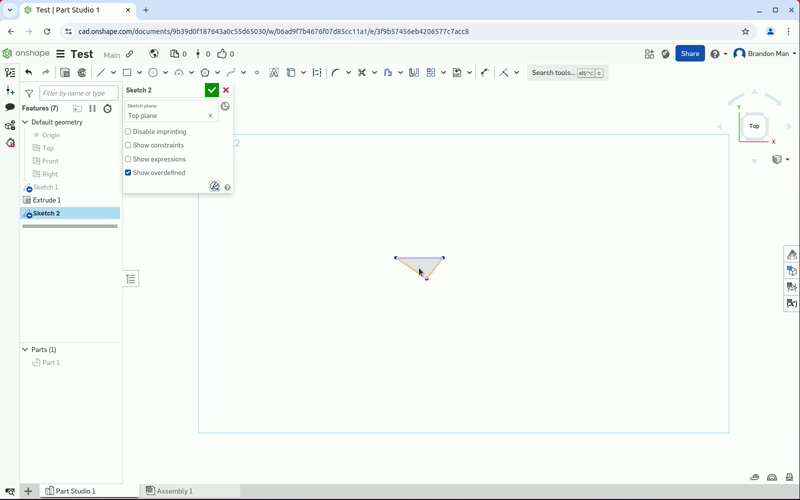
scroll(6)
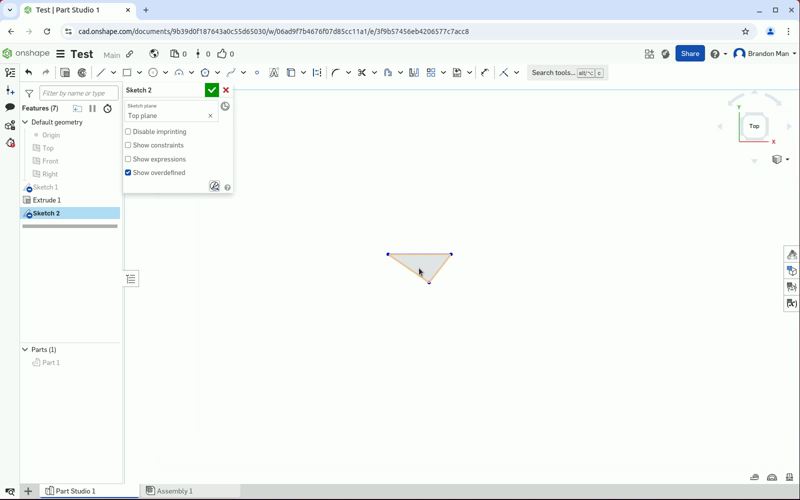
scroll(6)
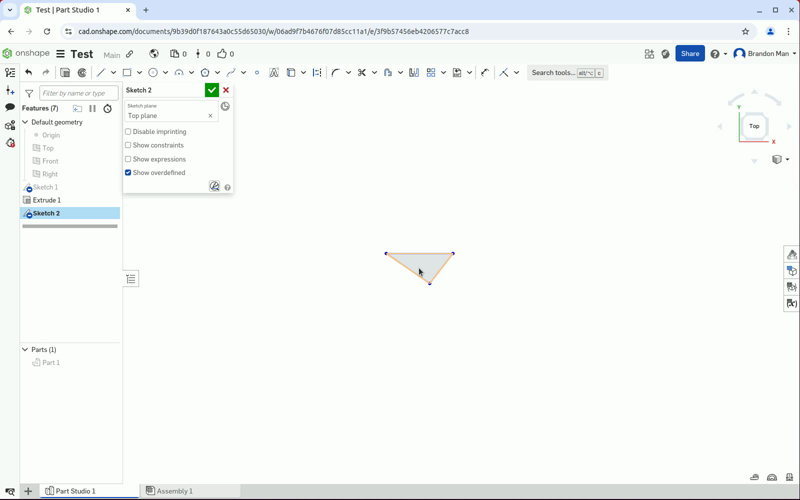
scroll(6)
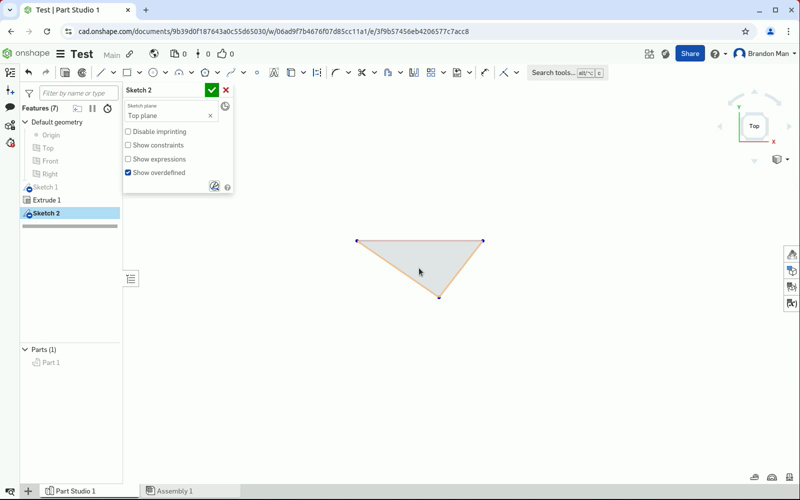
scroll(6)
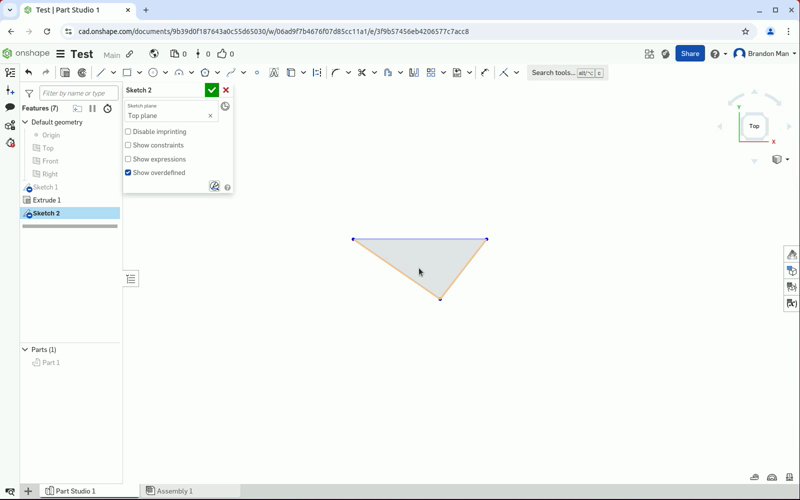
scroll(6)
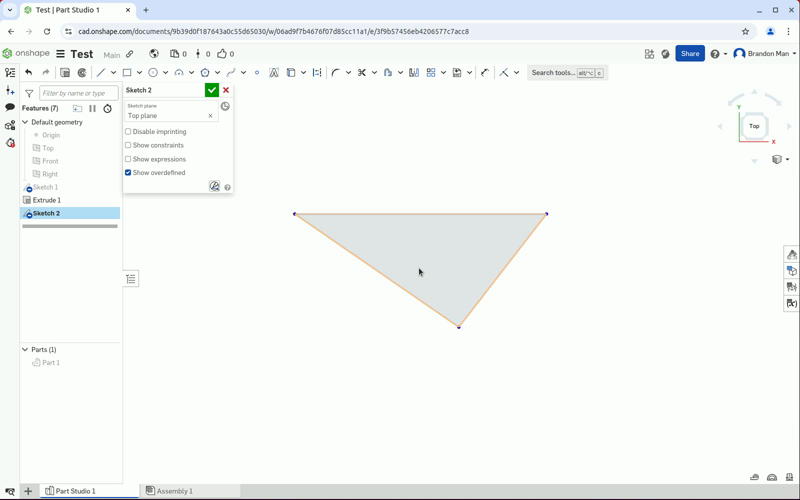
scroll(6)
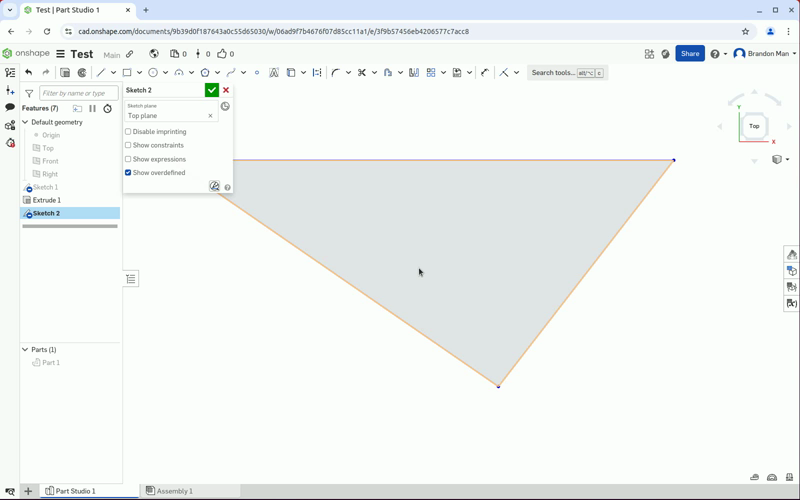
click(419, 267)
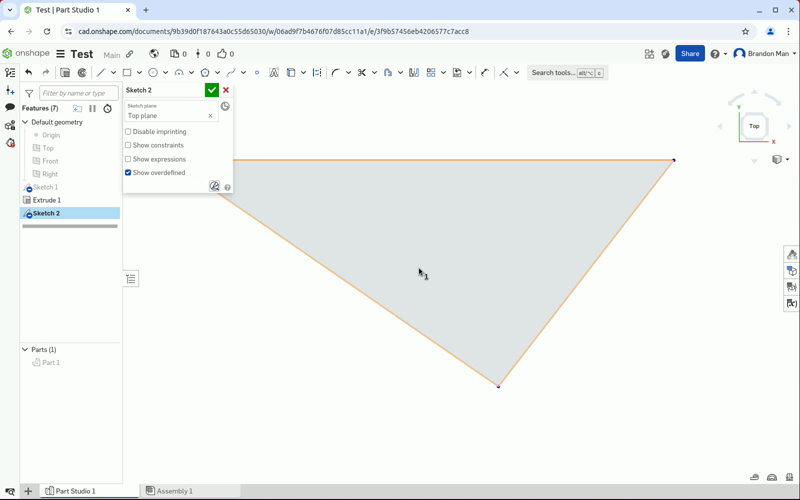
scroll(-6)
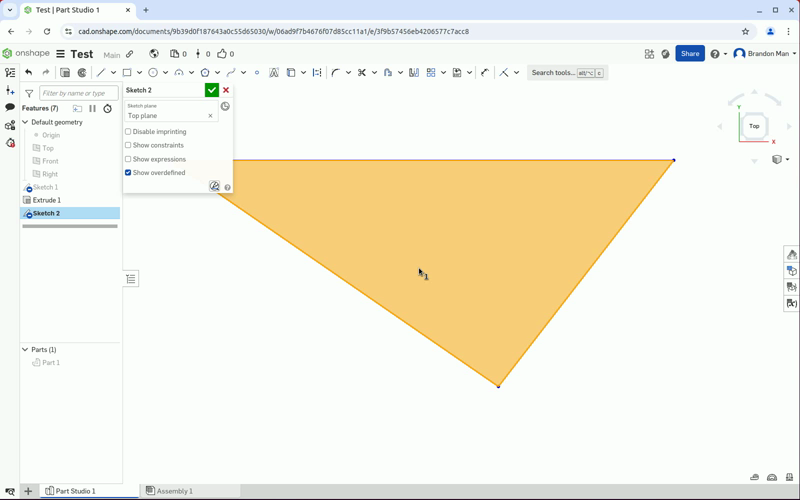
scroll(-6)
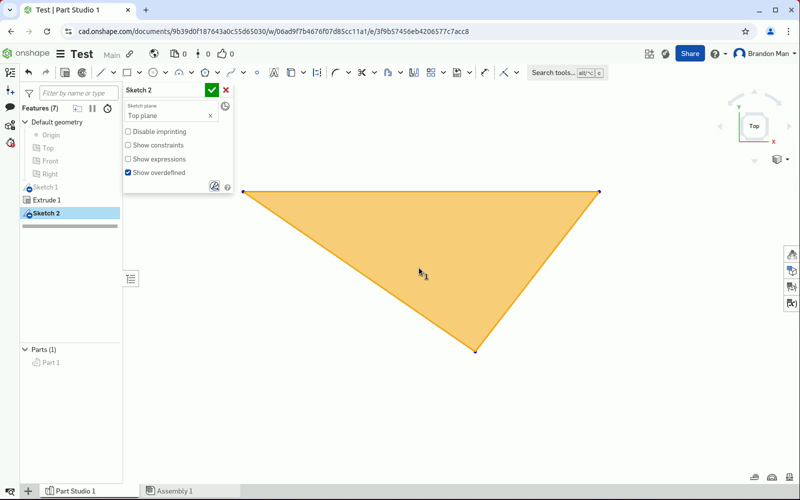
scroll(-6)
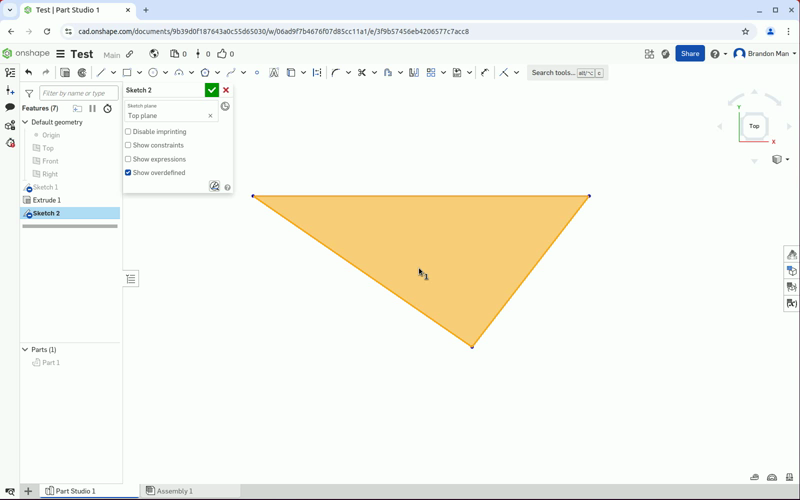
scroll(-6)
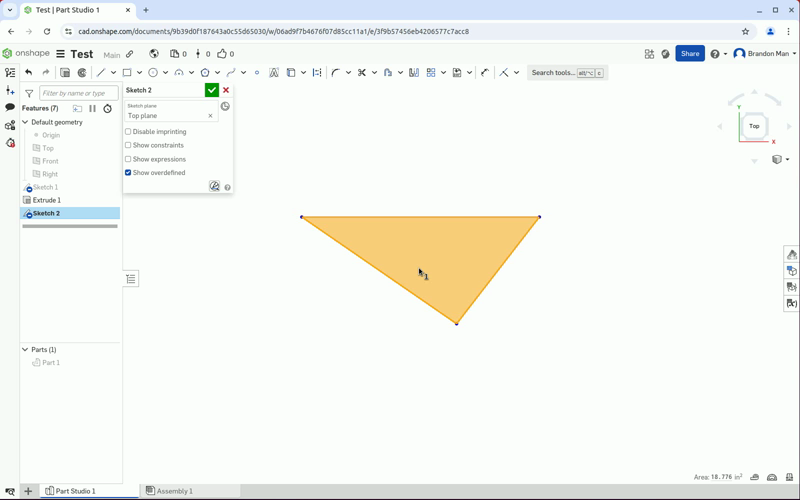
scroll(-6)
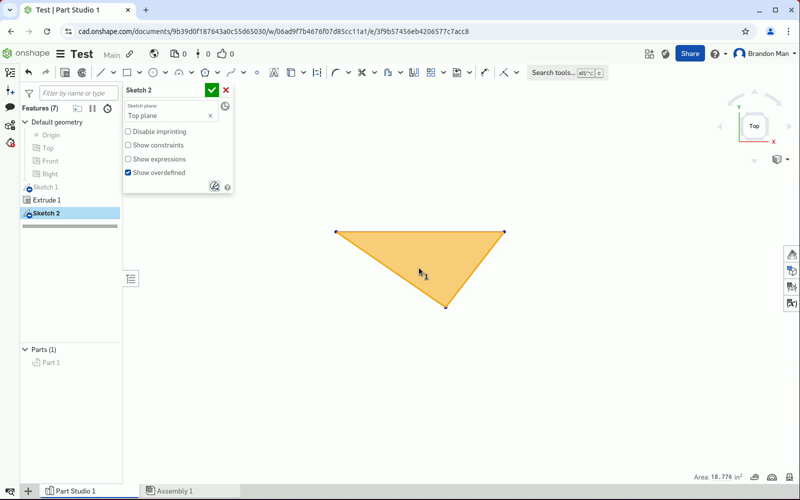
scroll(-6)
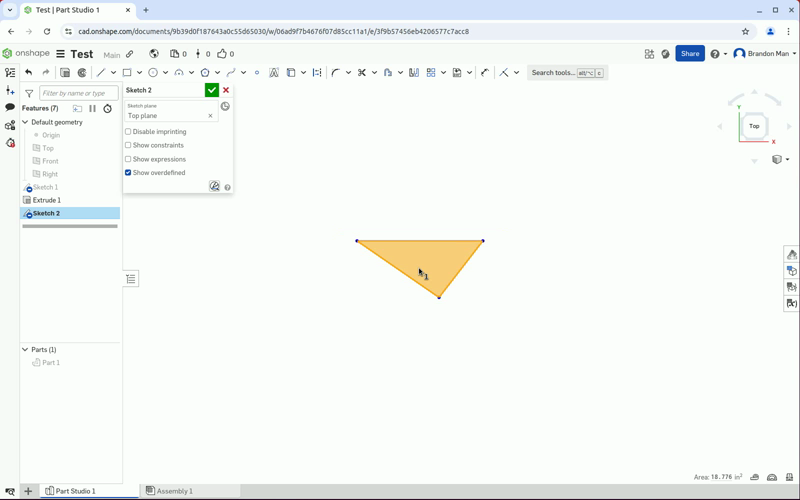
scroll(-6)
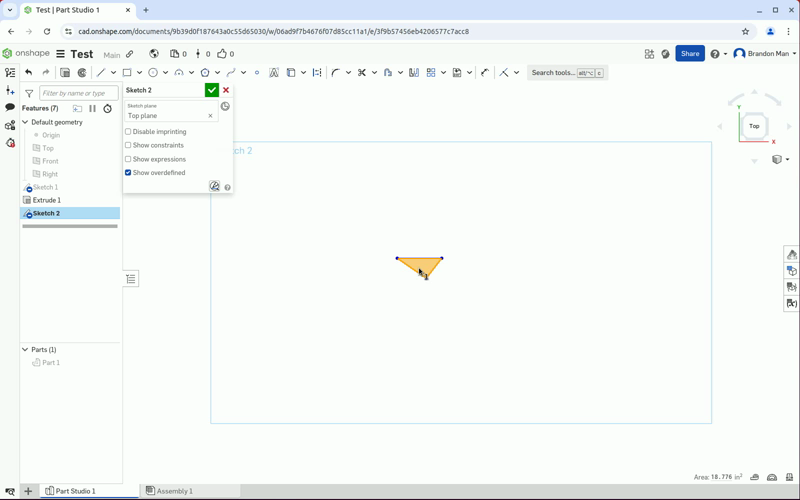
mouse_move(73, 352)
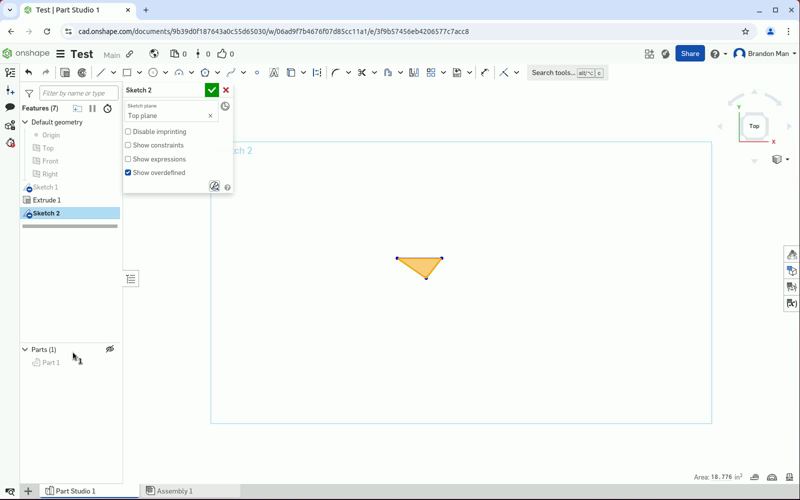
key(shift+y)
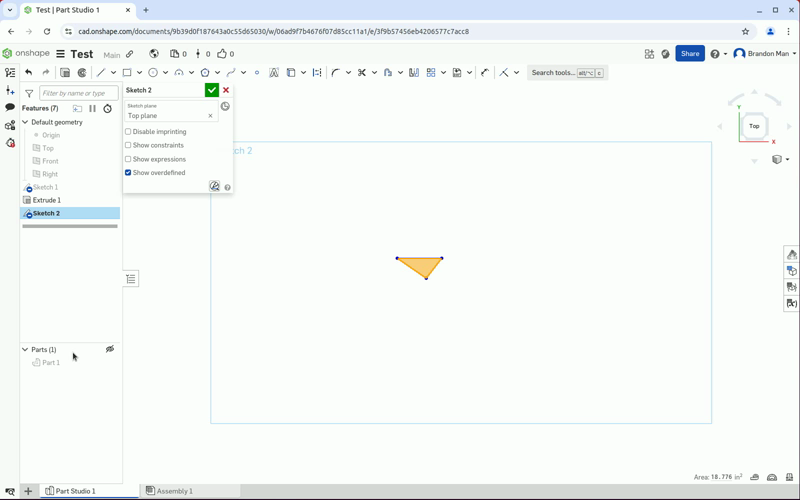
key(shift+e)
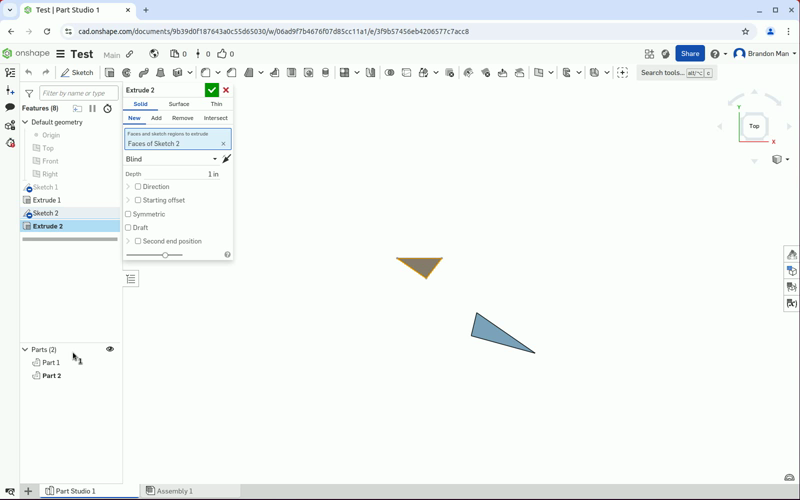
mouse_move(143, 106)
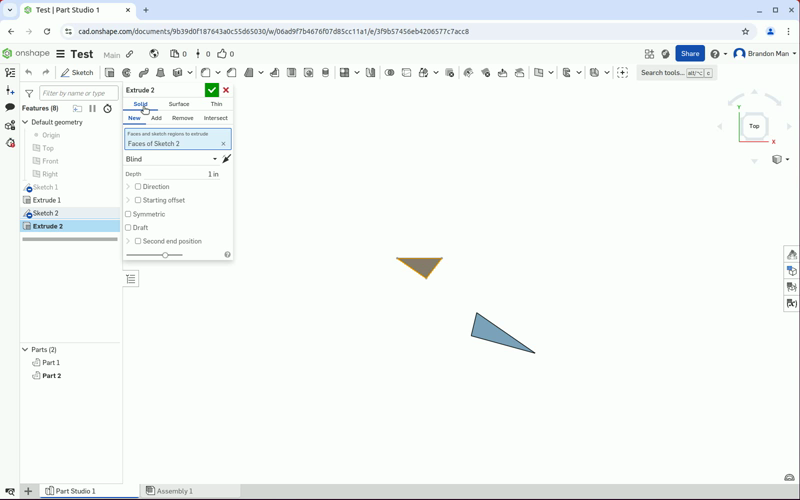
click(143, 106)
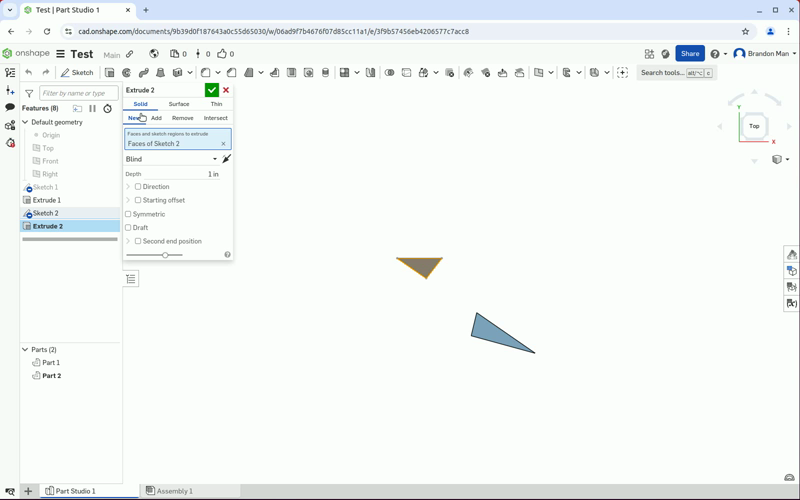
mouse_move(137, 120)
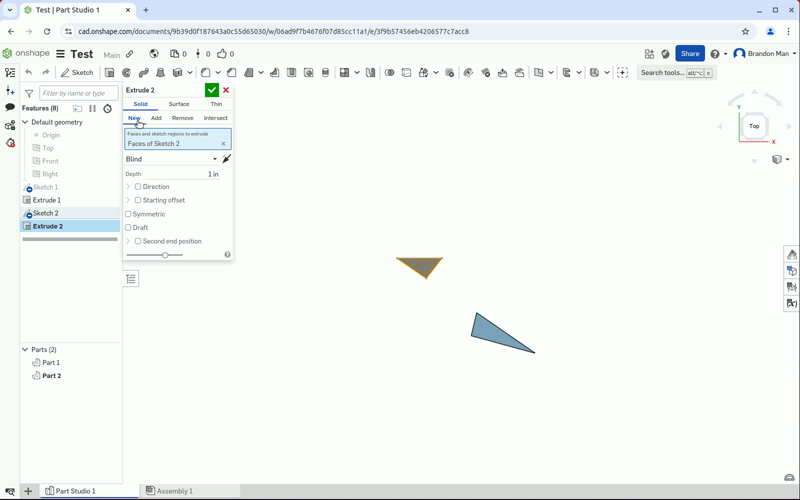
click(137, 120)
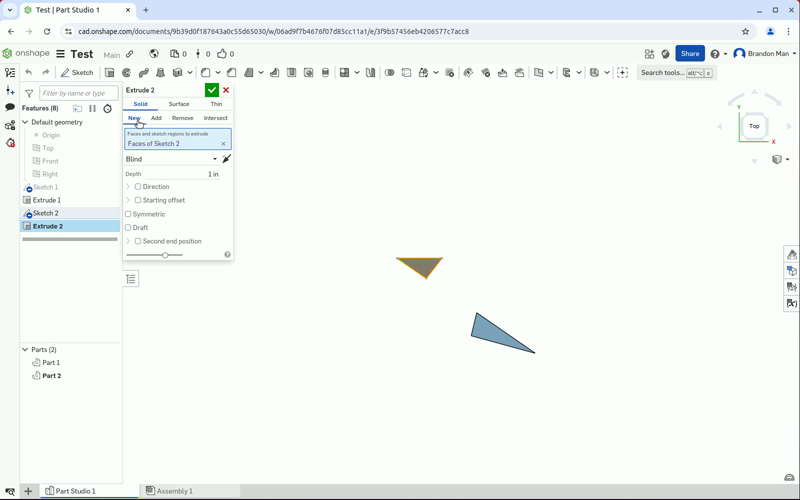
key(tab, 4)
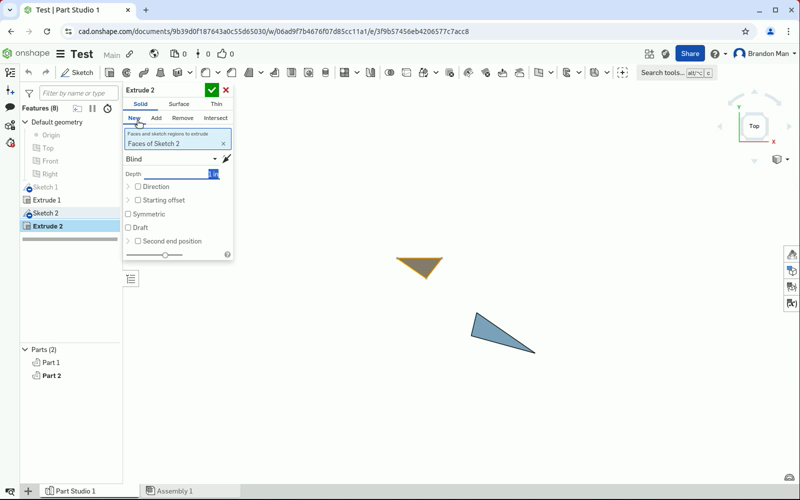
text(8.425)
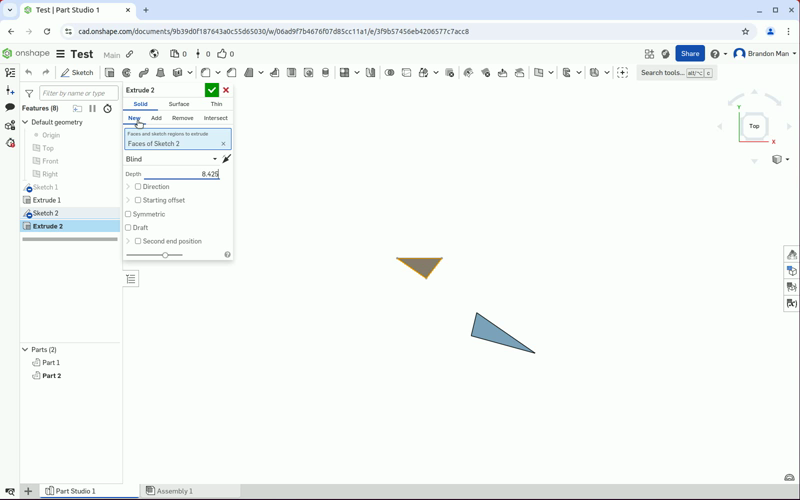
key(enter)
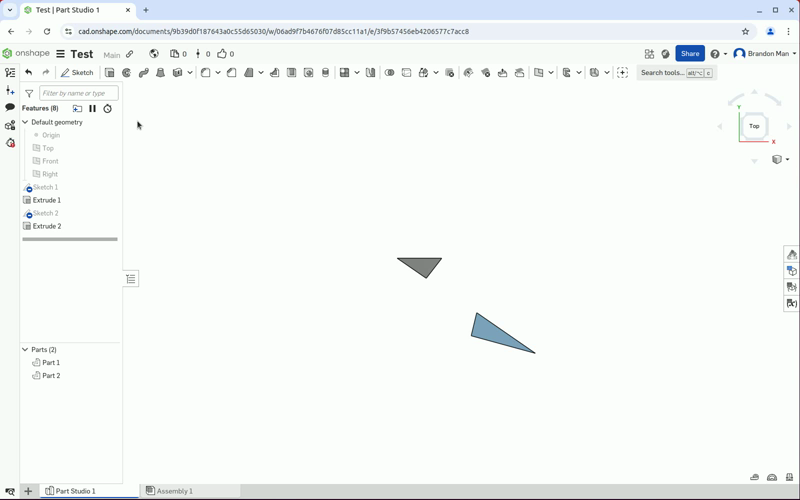
key(shift+h)
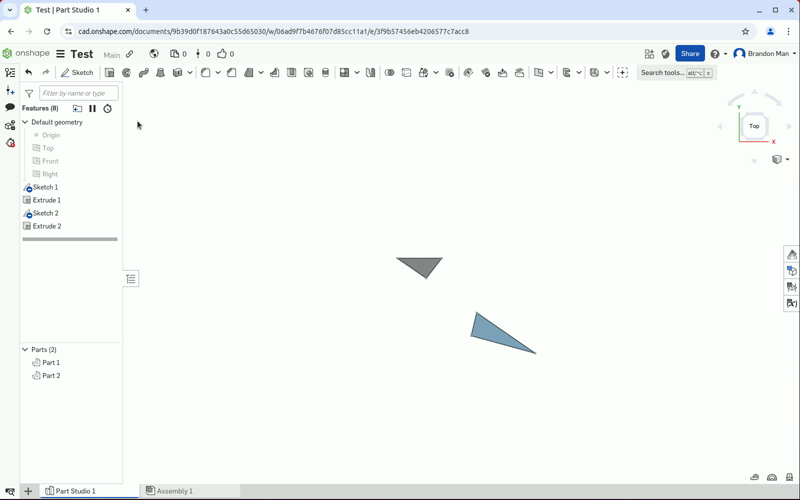
key(shift+h)
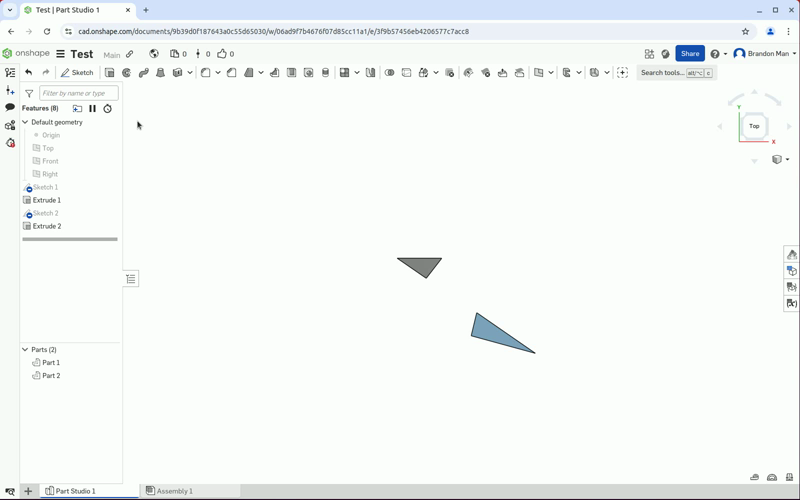
mouse_move(73, 189)
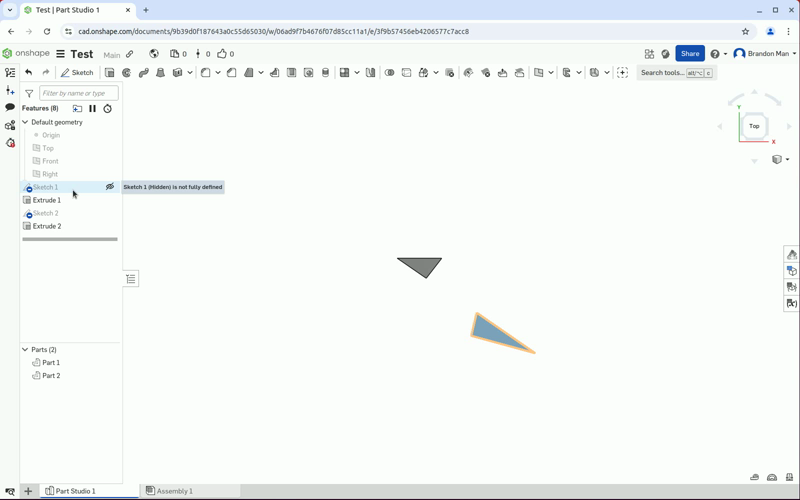
click(73, 189)
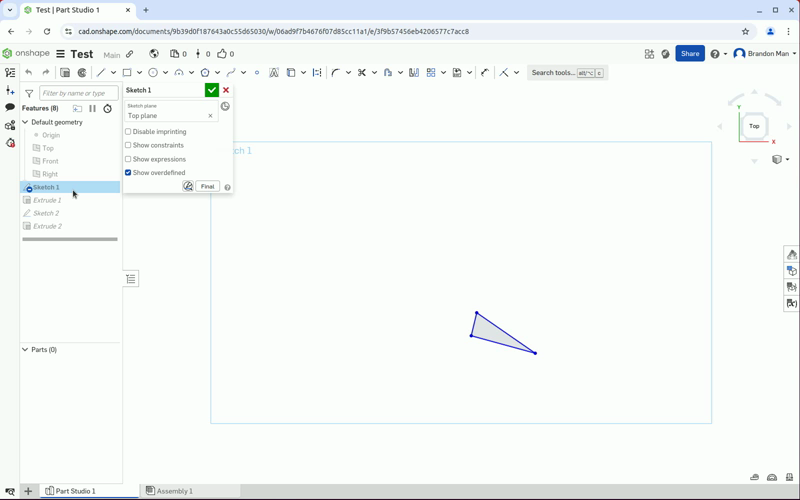
mouse_move(229, 92)
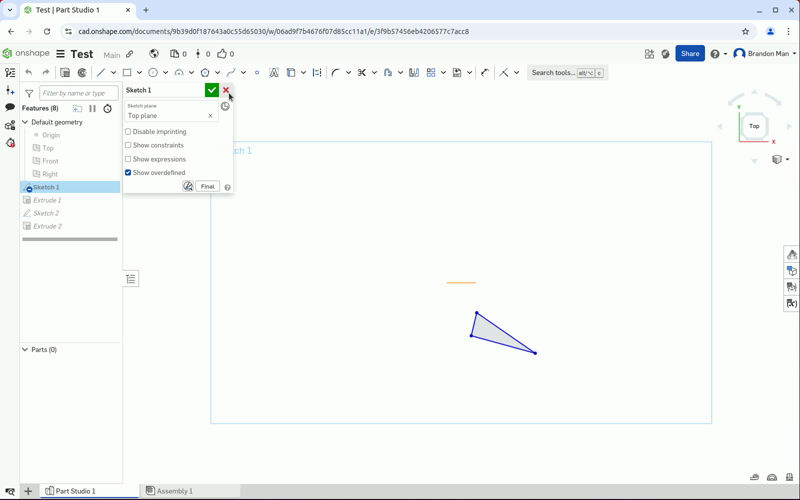
click(229, 92)
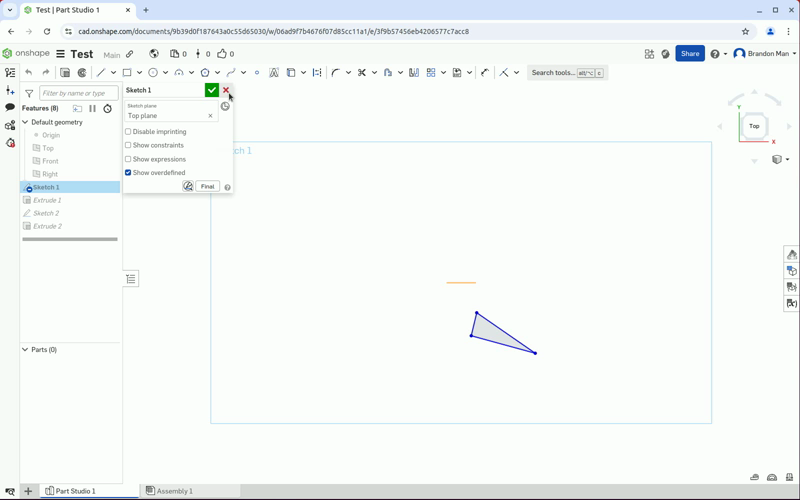
key(shift+s)
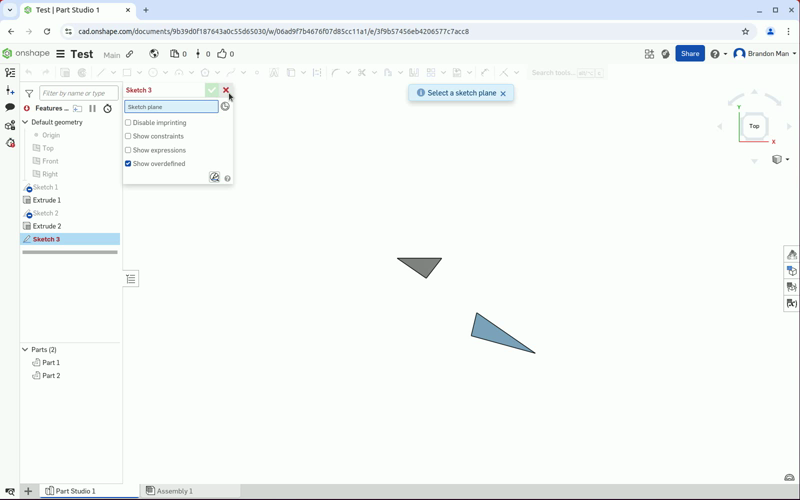
mouse_move(73, 150)
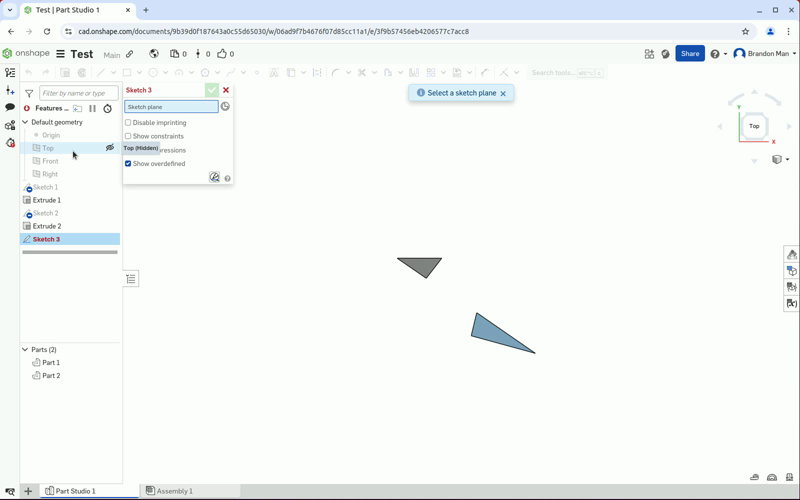
click(73, 150)
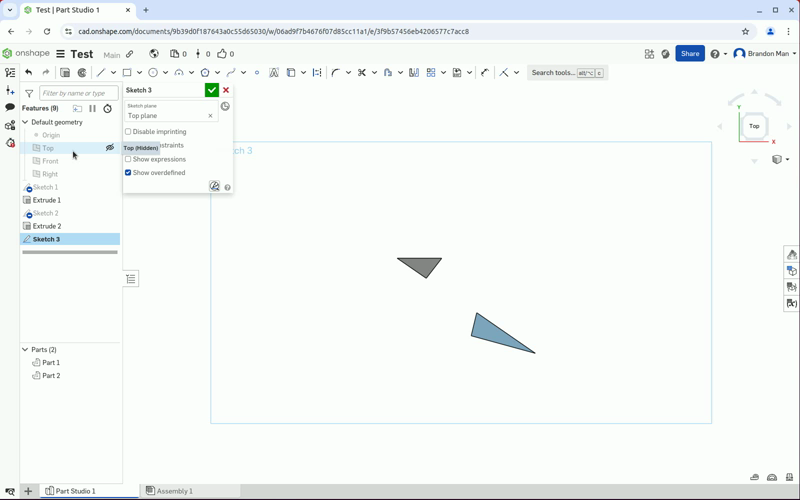
mouse_move(73, 352)
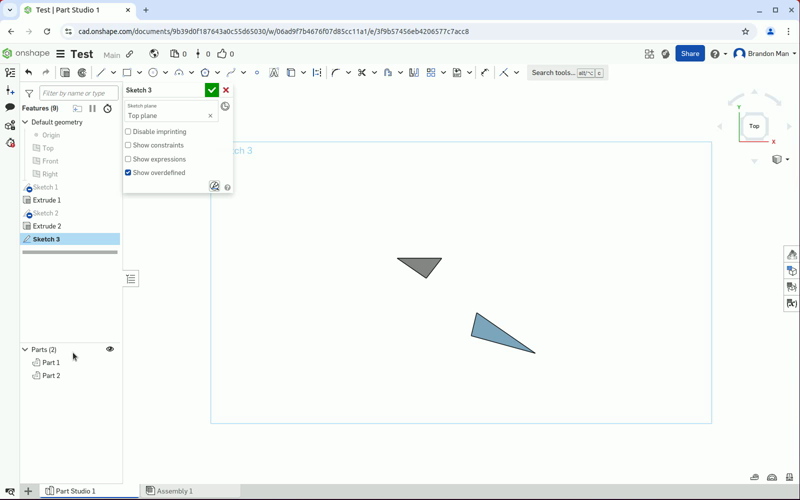
key(y)
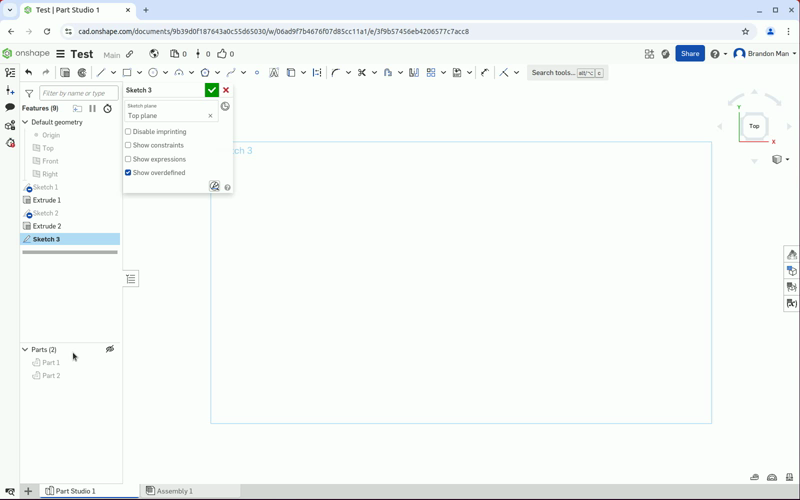
key(l)
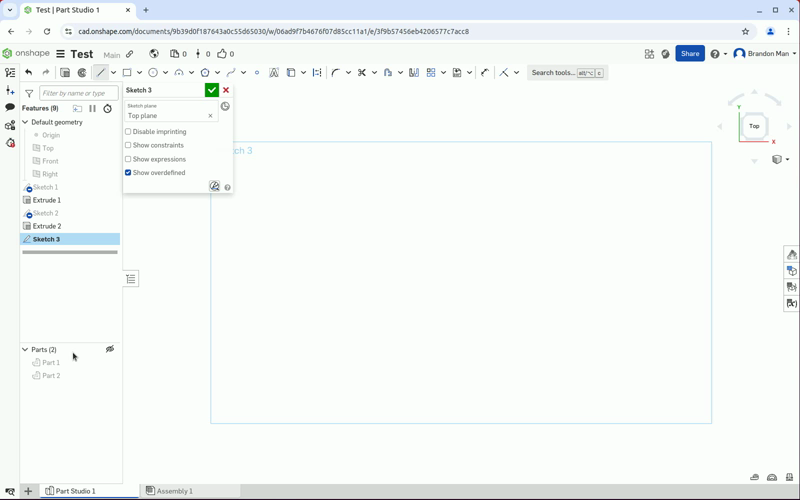
key_down(shift)
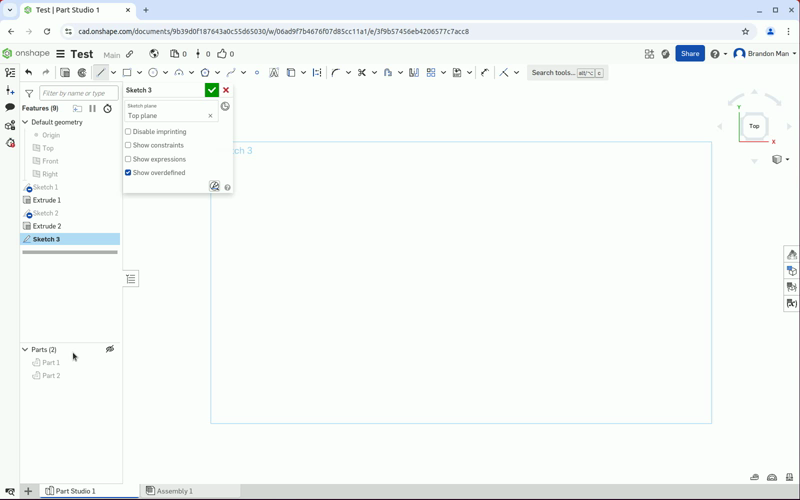
mouse_move(440, 258)
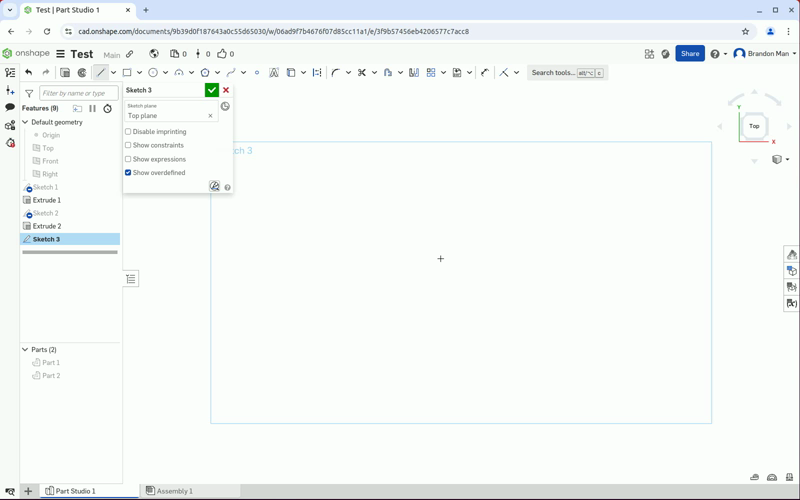
click(440, 258)
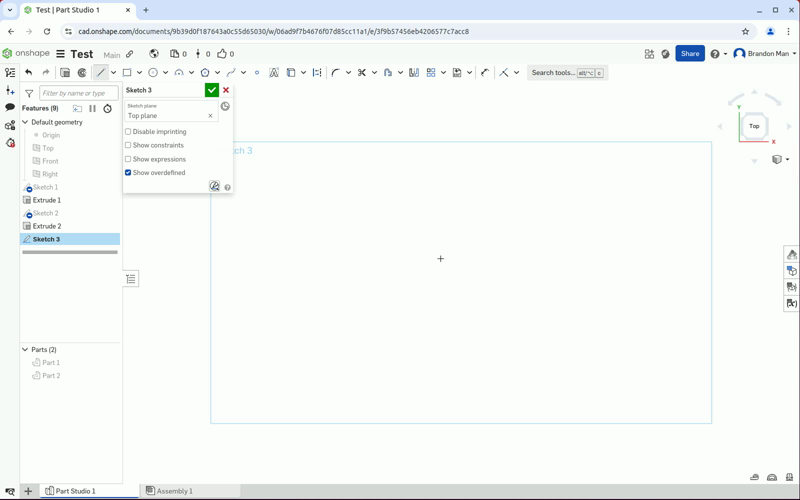
key_up(shift)
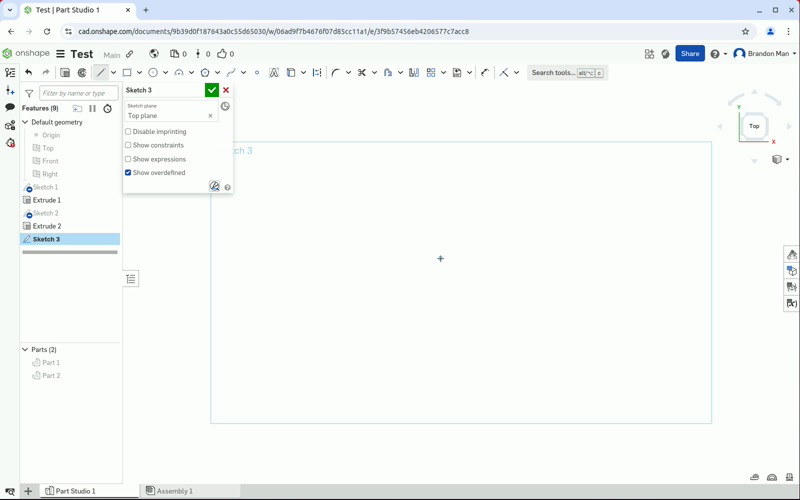
key_down(shift)
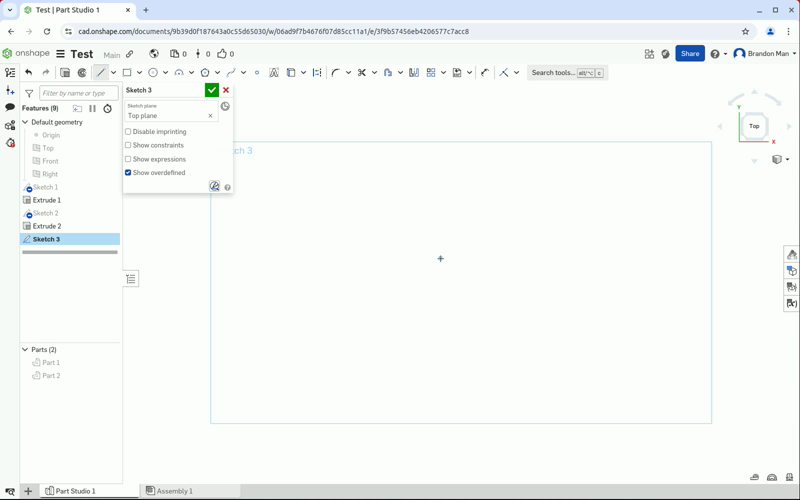
mouse_move(470, 258)
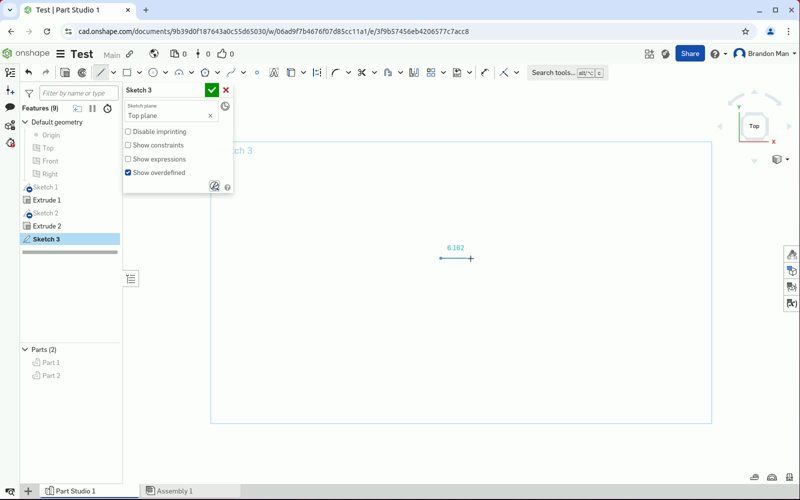
mouse_move(489, 258)
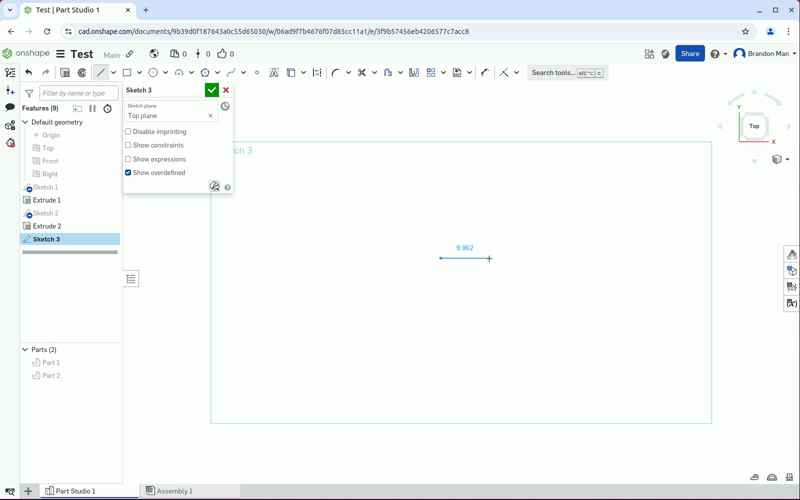
click(489, 258)
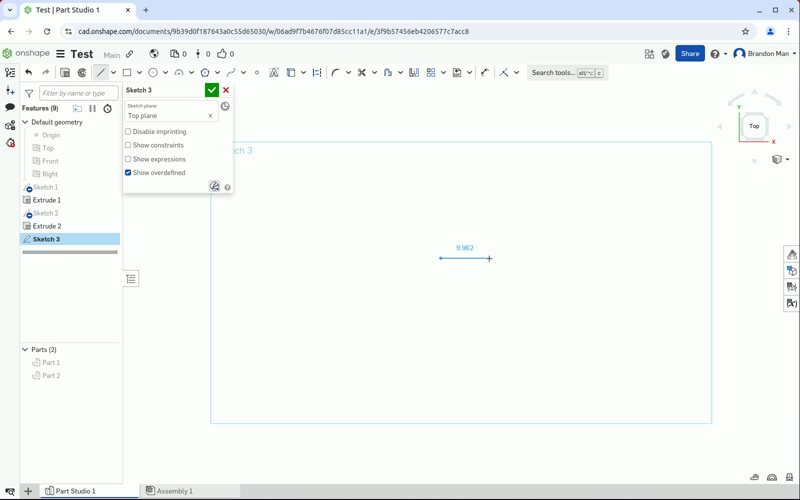
key_up(shift)
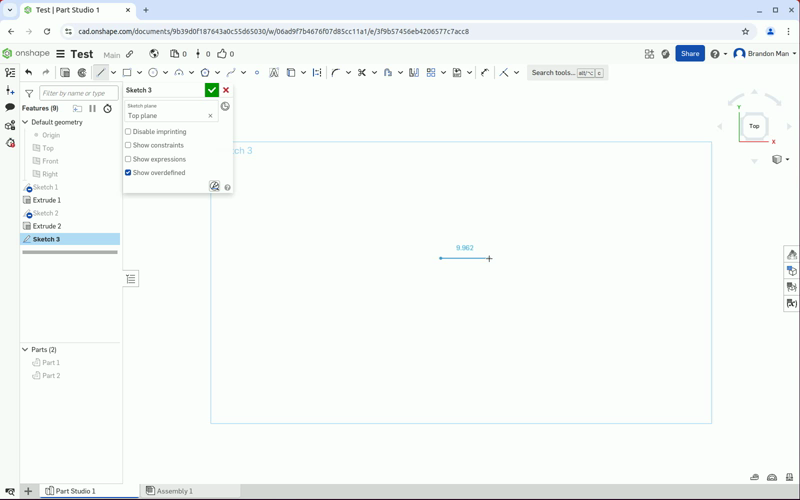
key_down(shift)
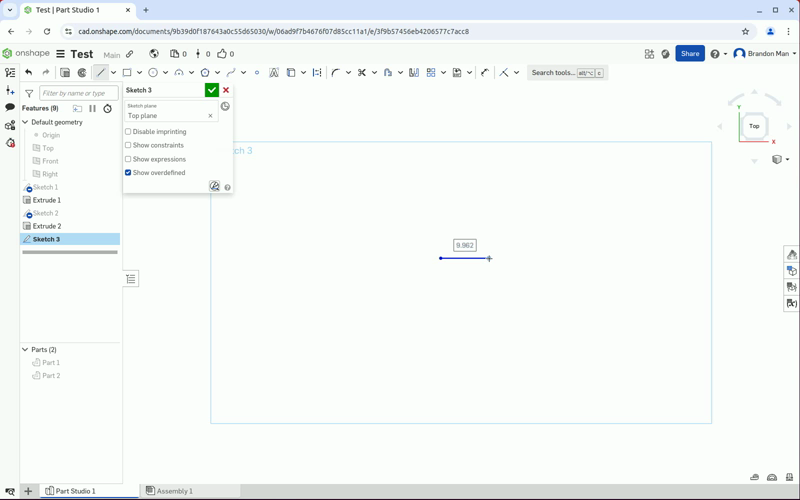
mouse_move(509, 170)
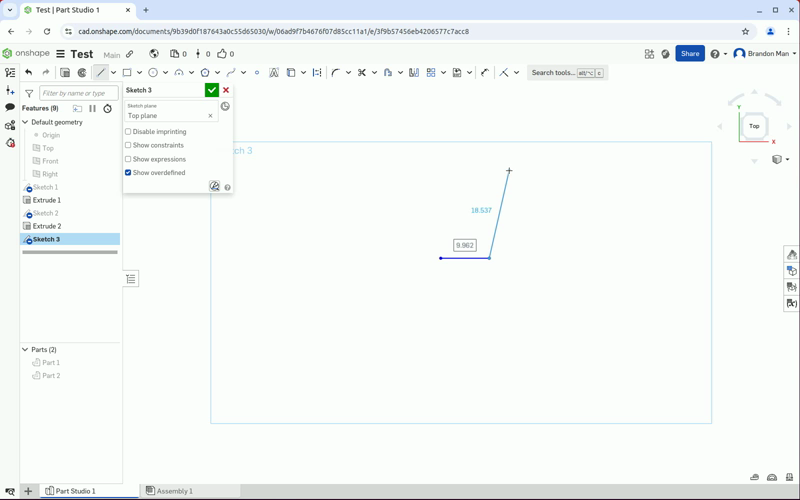
click(509, 170)
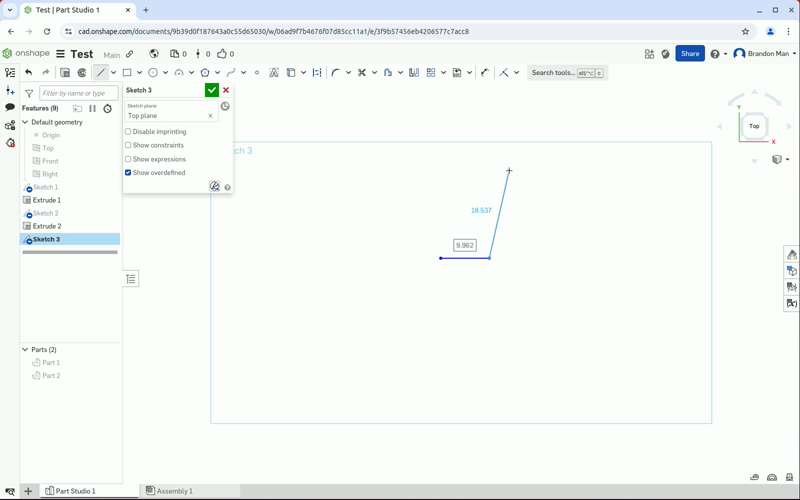
key_up(shift)
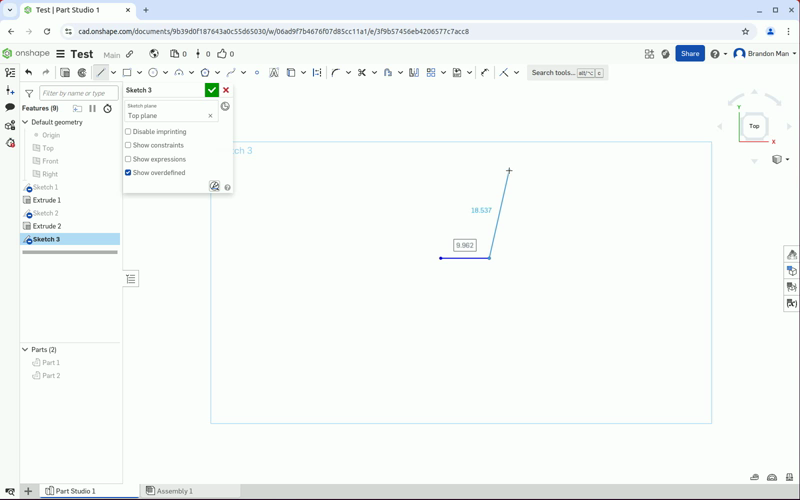
key_down(shift)
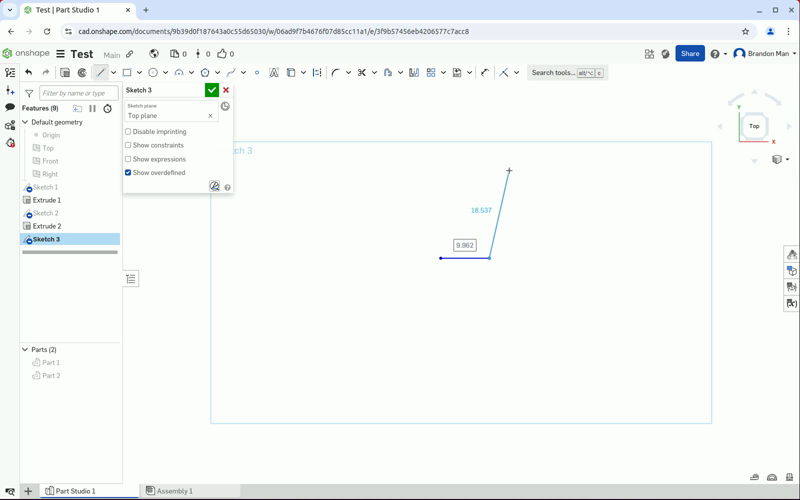
mouse_move(440, 258)
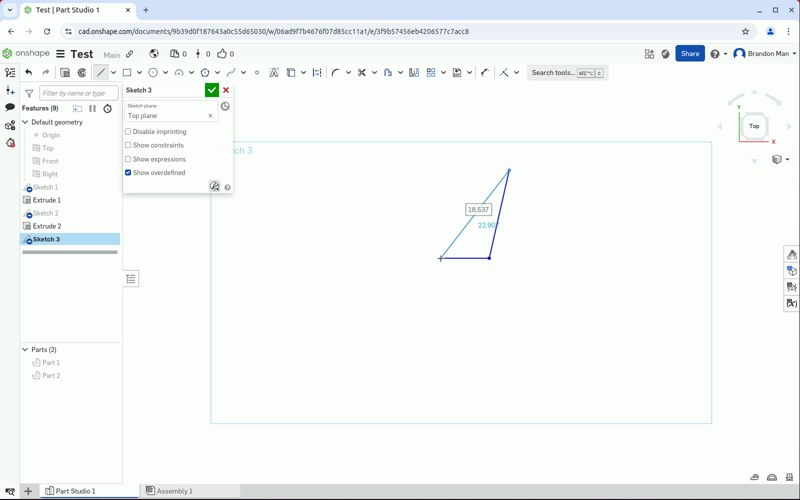
key_up(shift)
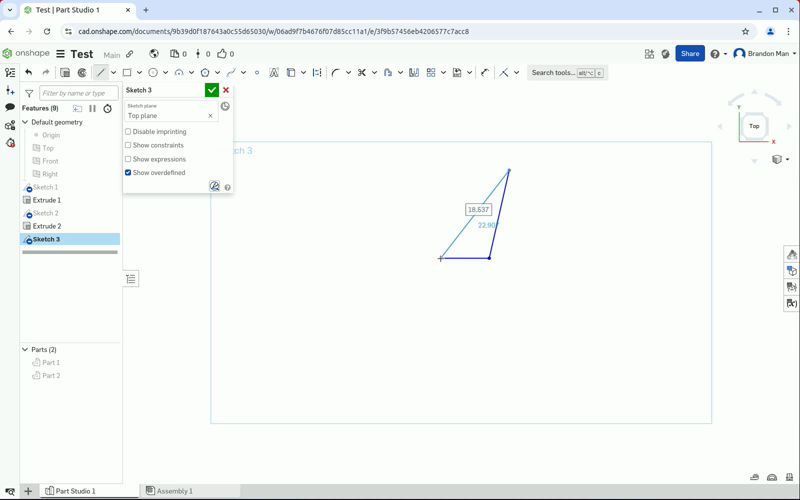
click(440, 258)
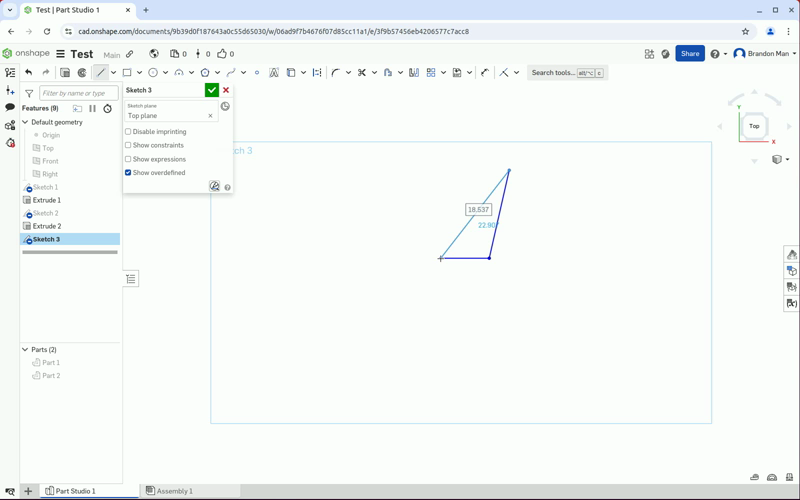
key(esc)
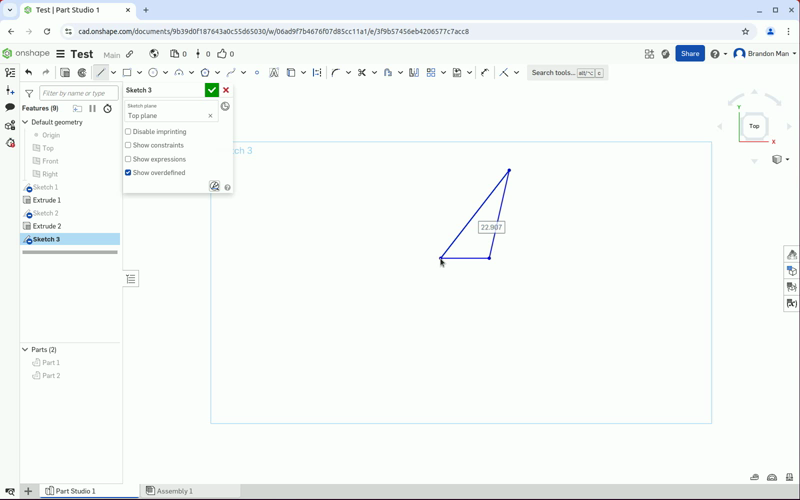
mouse_move(471, 223)
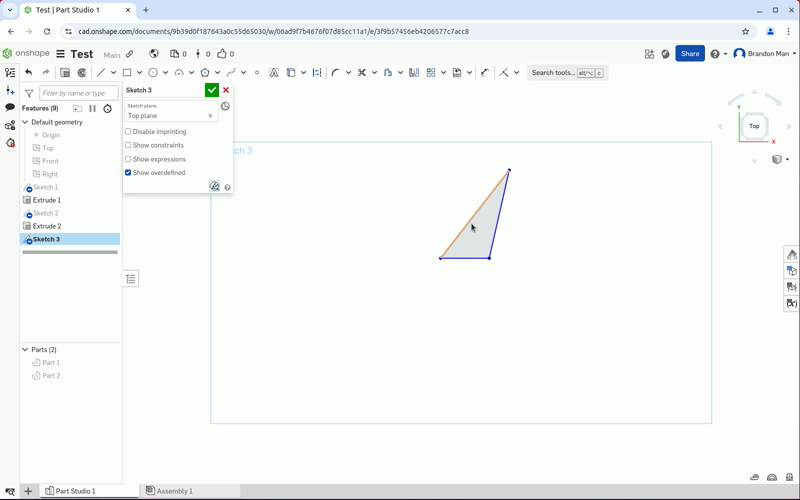
click(471, 223)
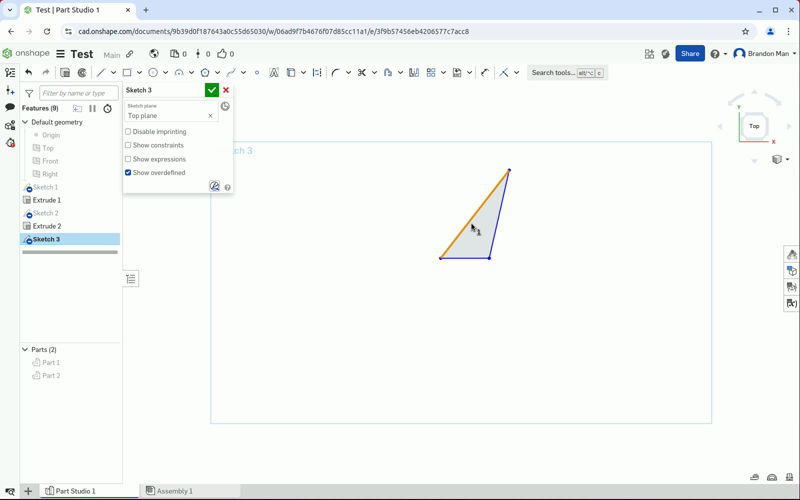
mouse_move(73, 352)
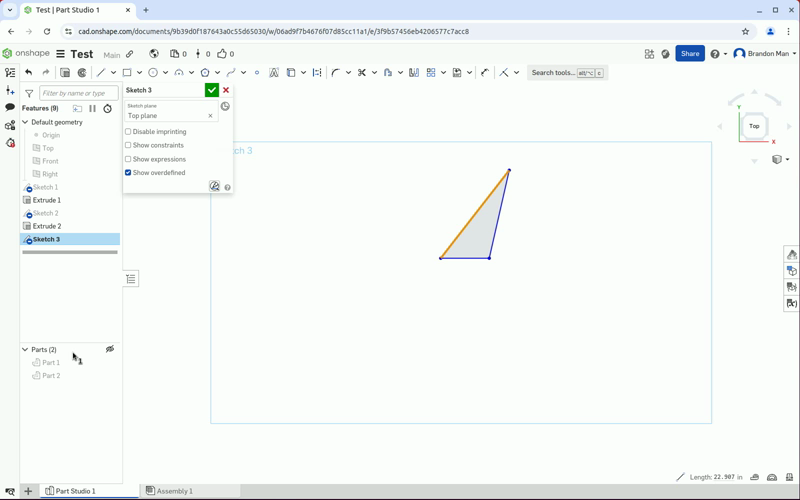
key(shift+y)
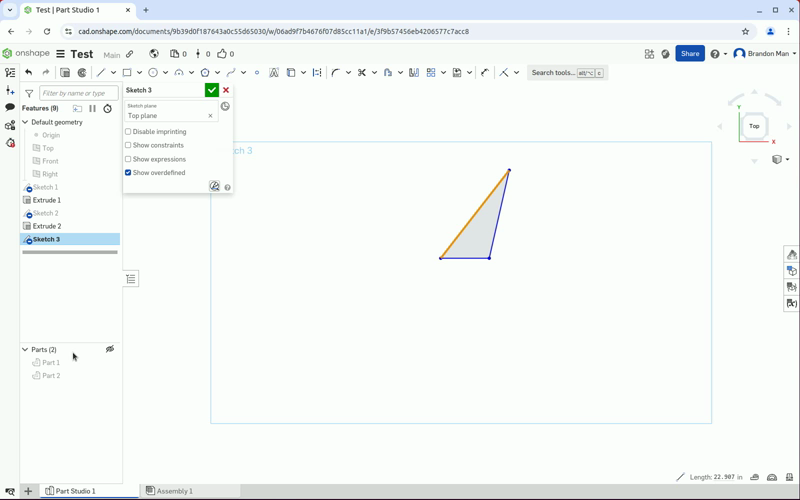
key(shift+e)
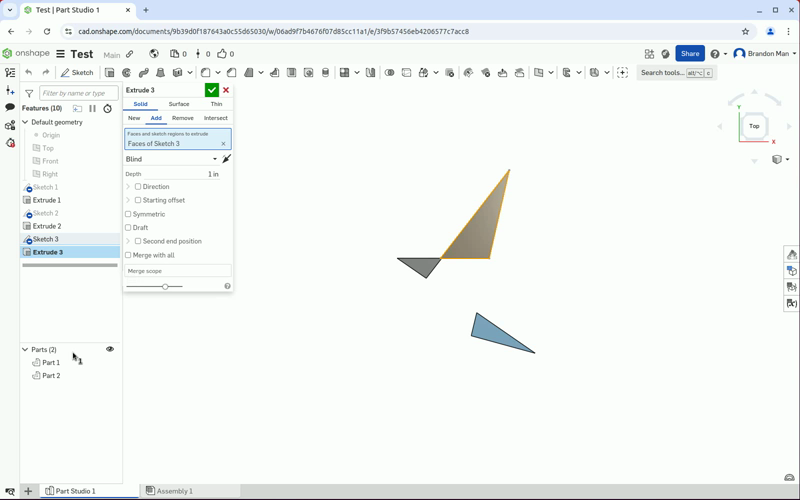
mouse_move(143, 106)
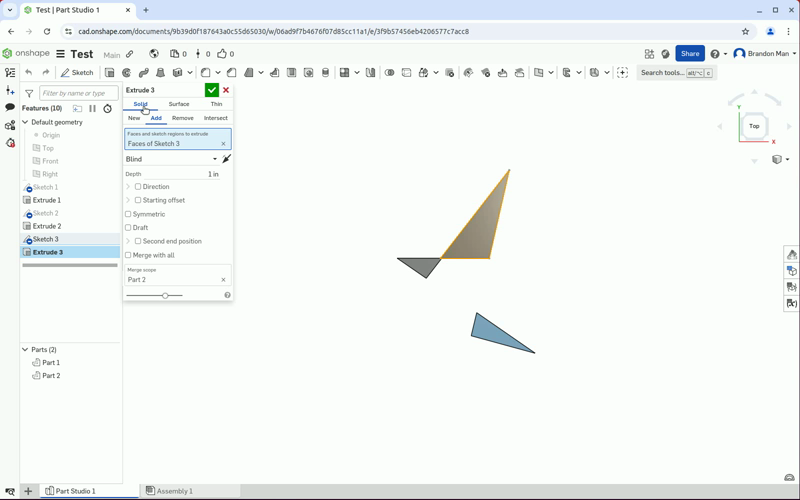
click(143, 106)
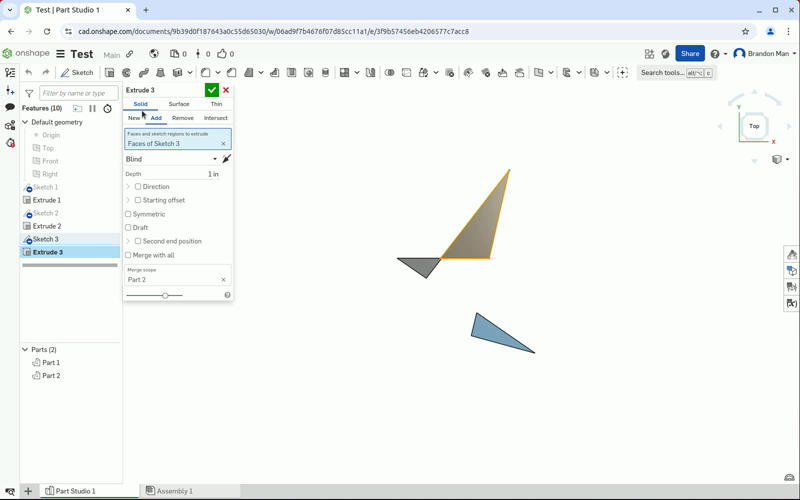
mouse_move(137, 120)
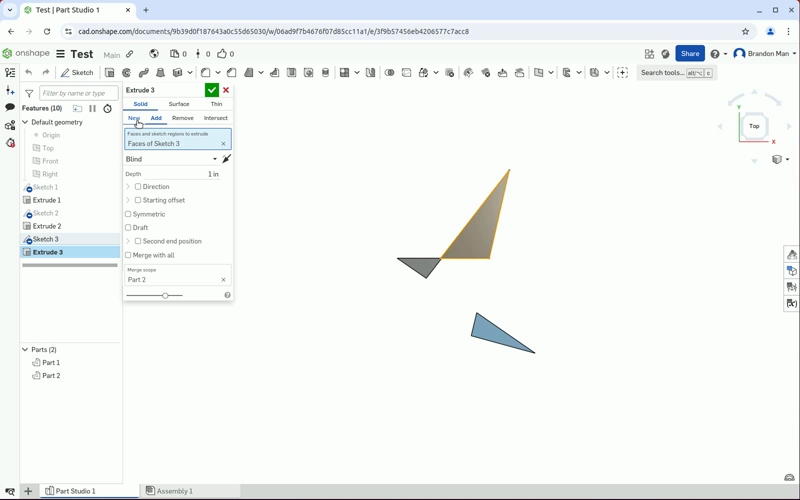
click(137, 120)
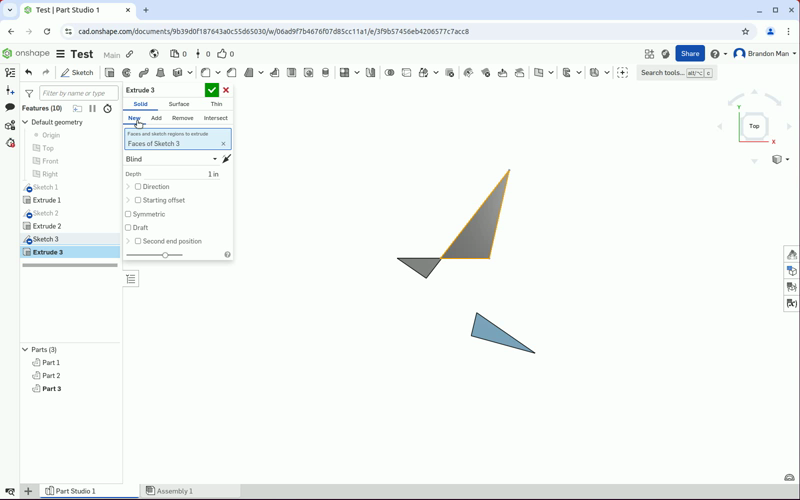
key(tab, 4)
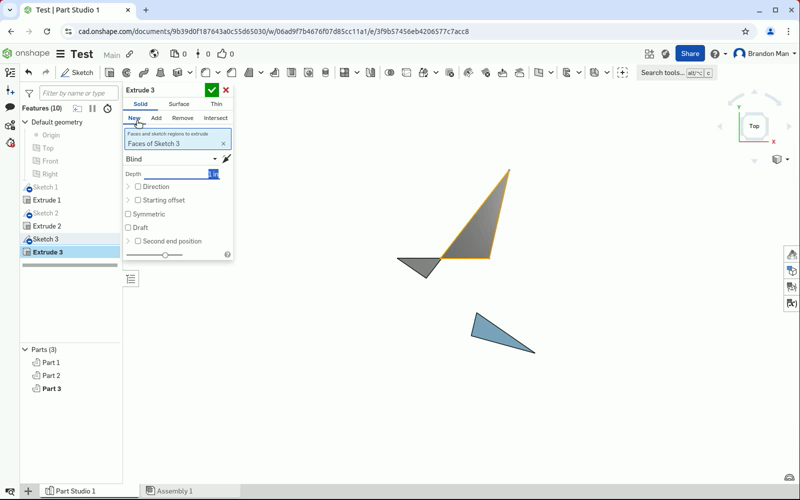
text(8.425)
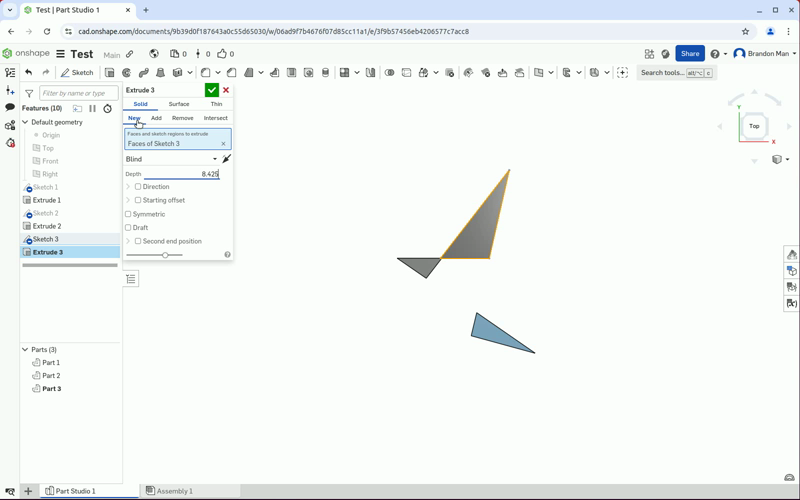
key(enter)
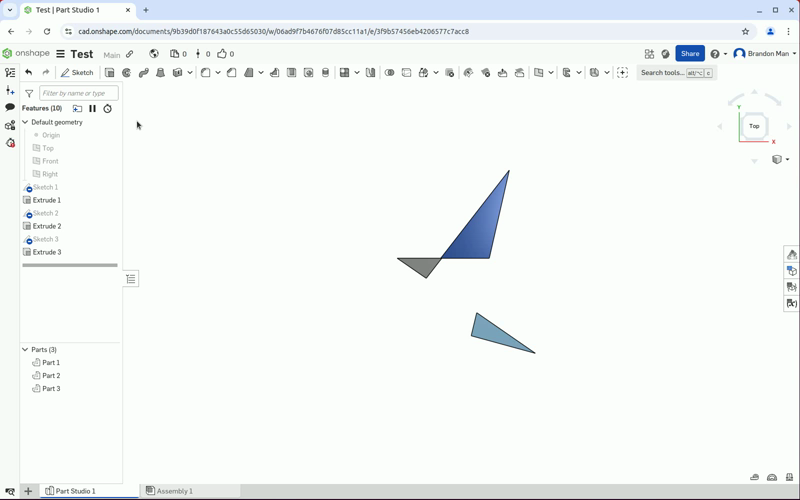
key(shift+h)
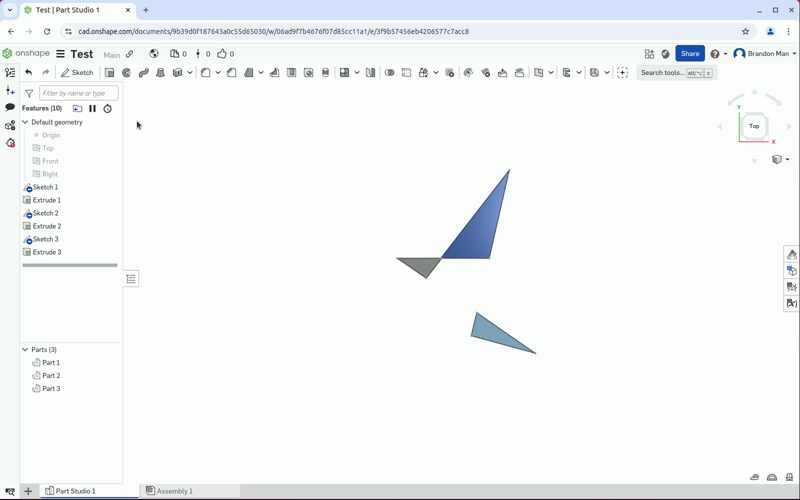
key(shift+h)
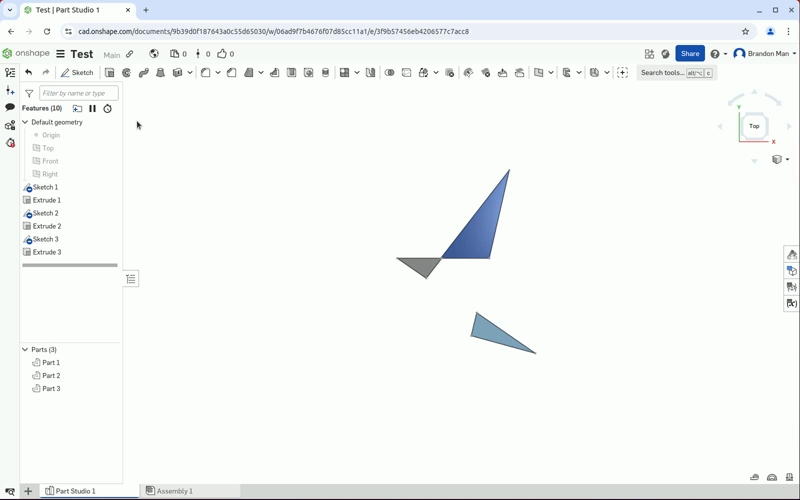
key(shift+7)
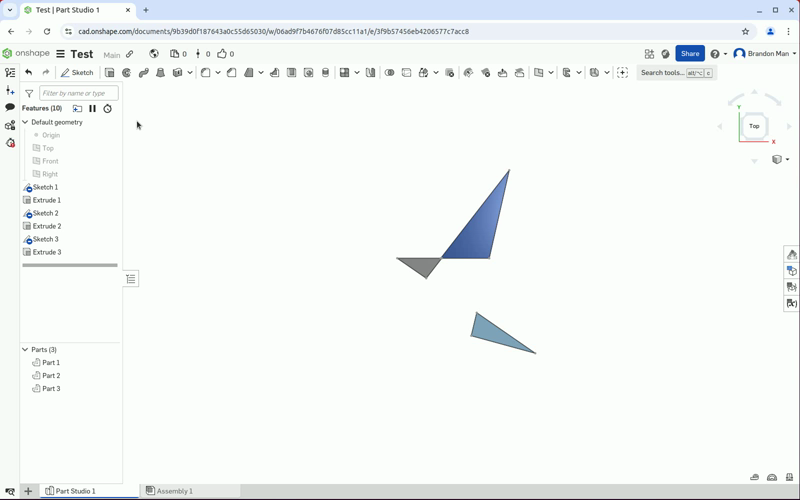
key(up, 3)
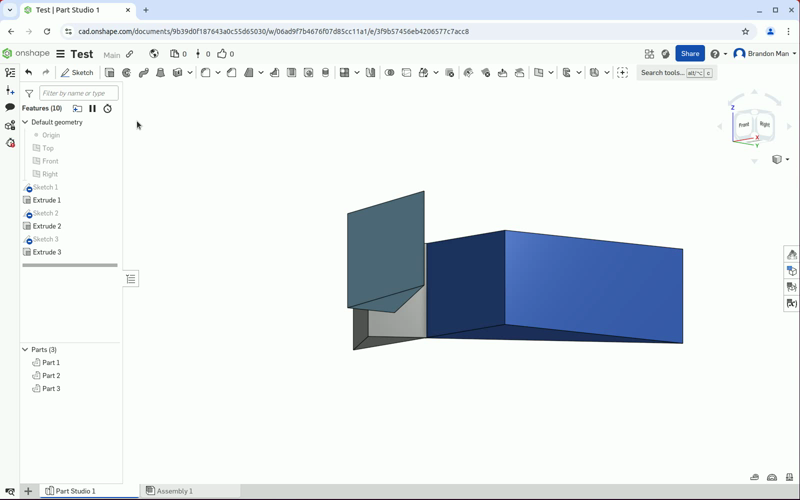
key(left, 3)
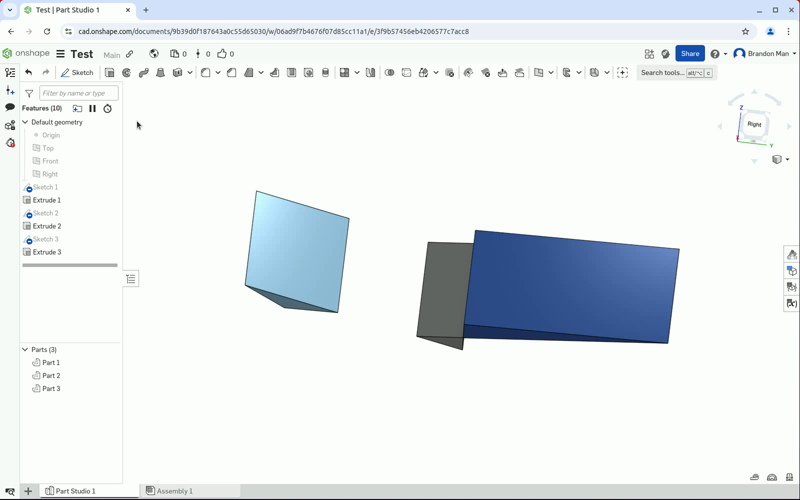
key(right, 3)
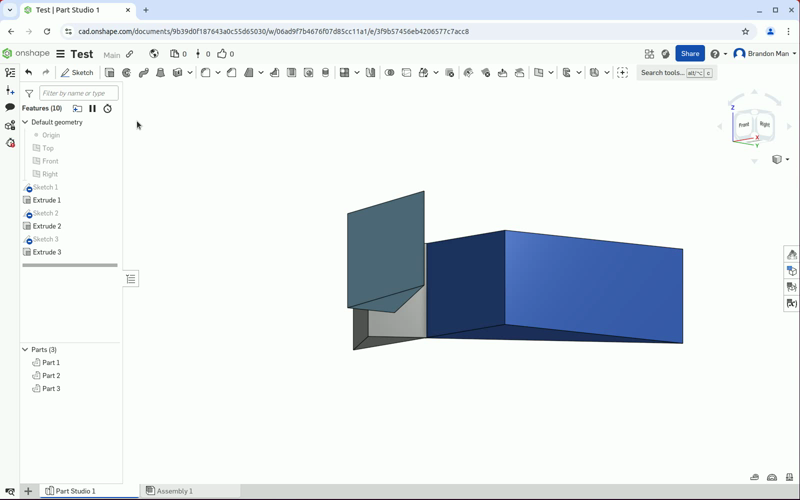
key(down, 3)
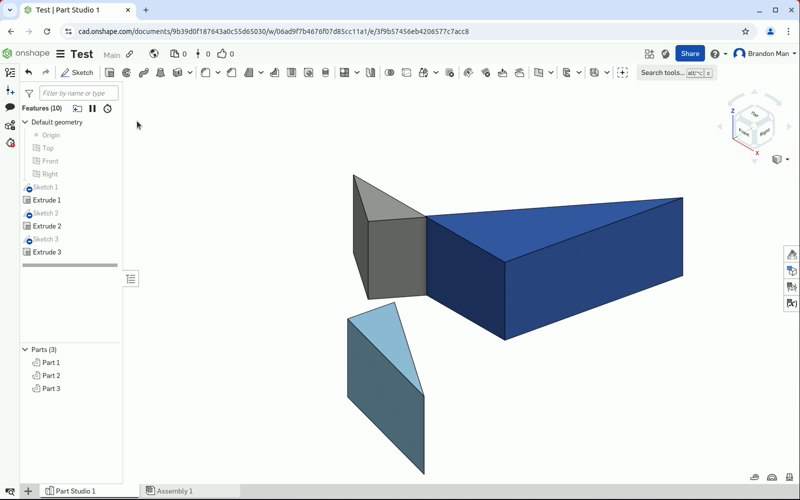
mouse_move(73, 189)
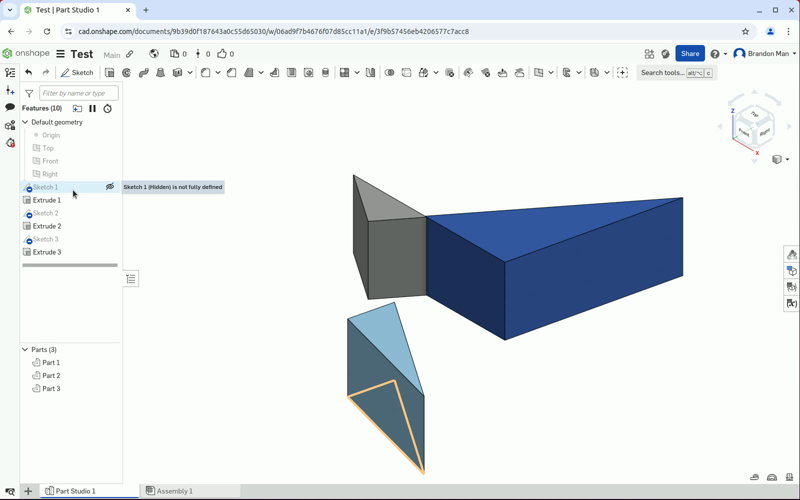
click(73, 189)